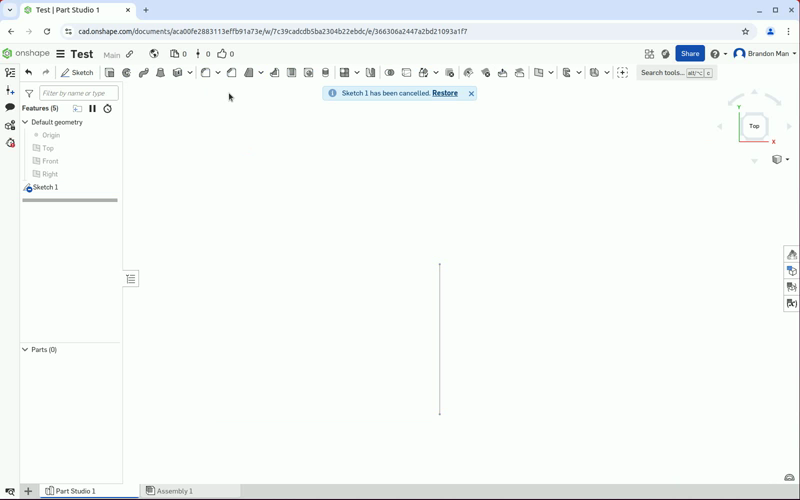
key(shift+h)
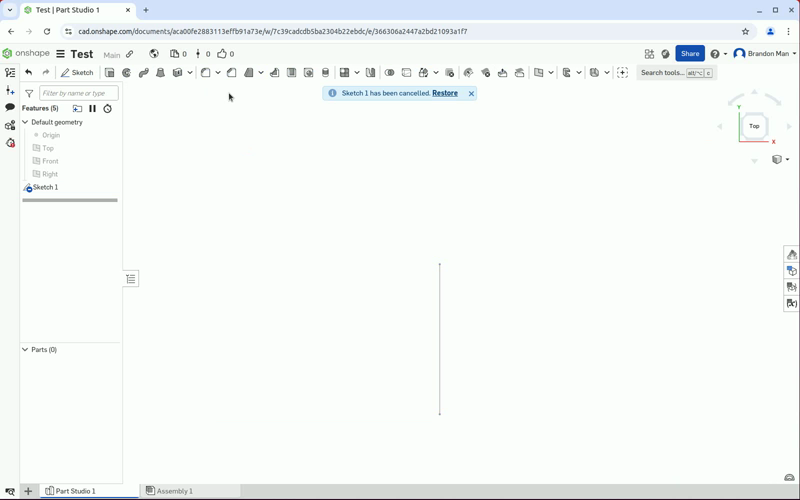
key(shift+s)
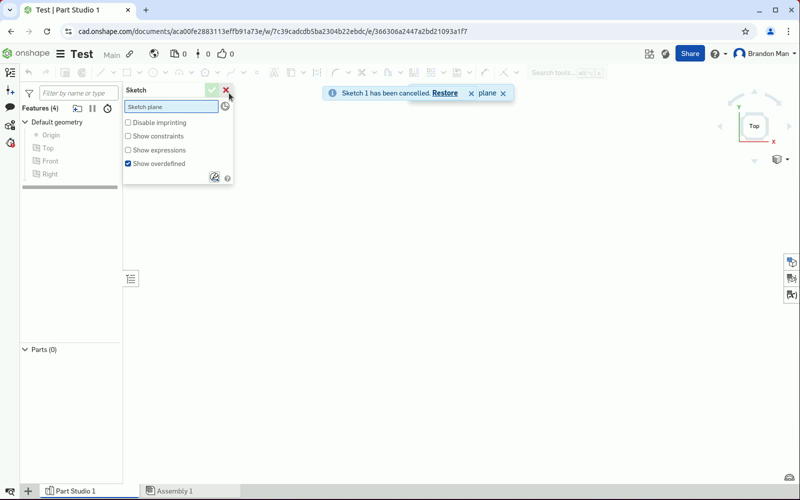
mouse_move(73, 150)
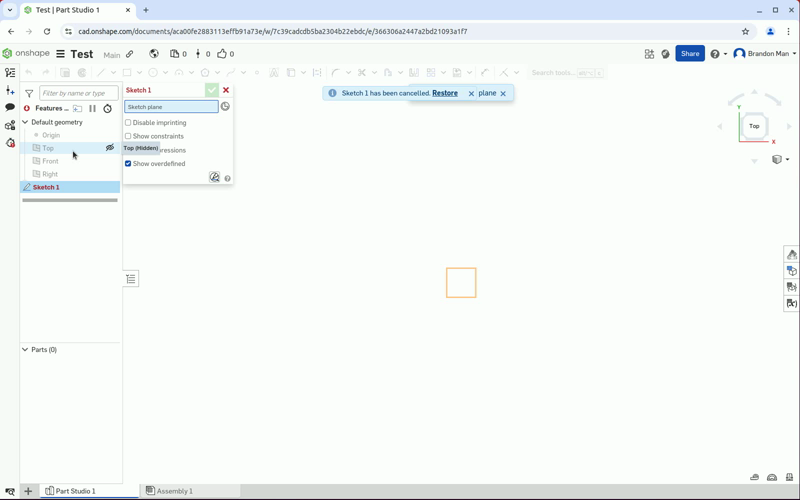
click(73, 150)
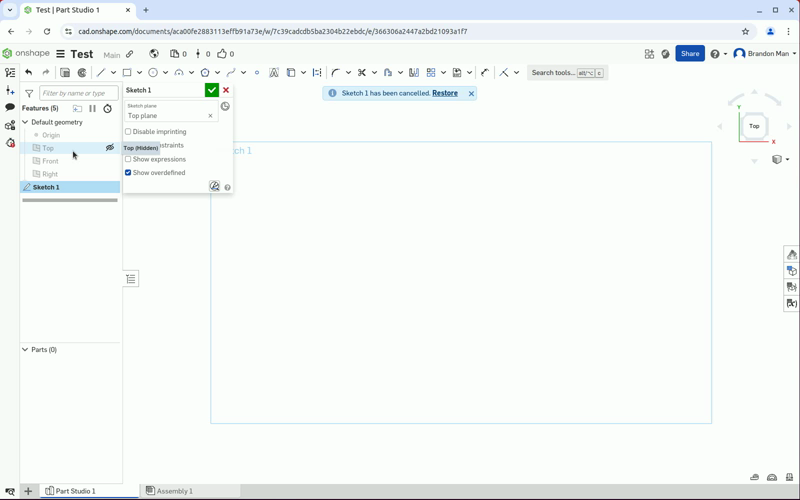
mouse_move(73, 352)
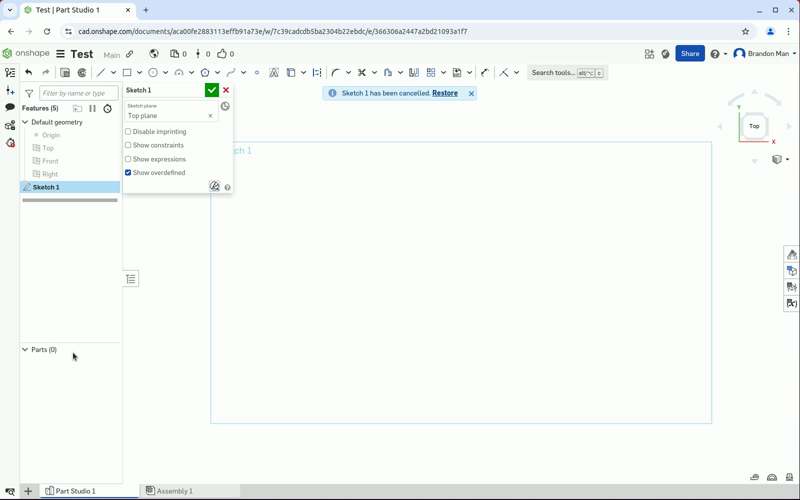
key(y)
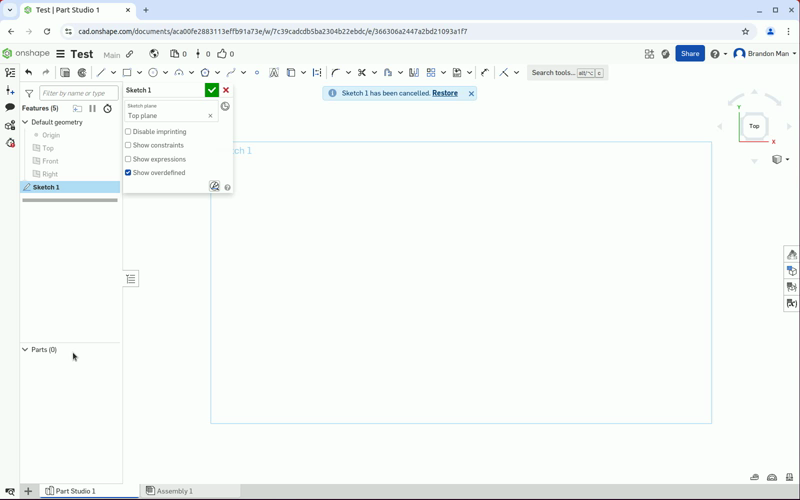
key(l)
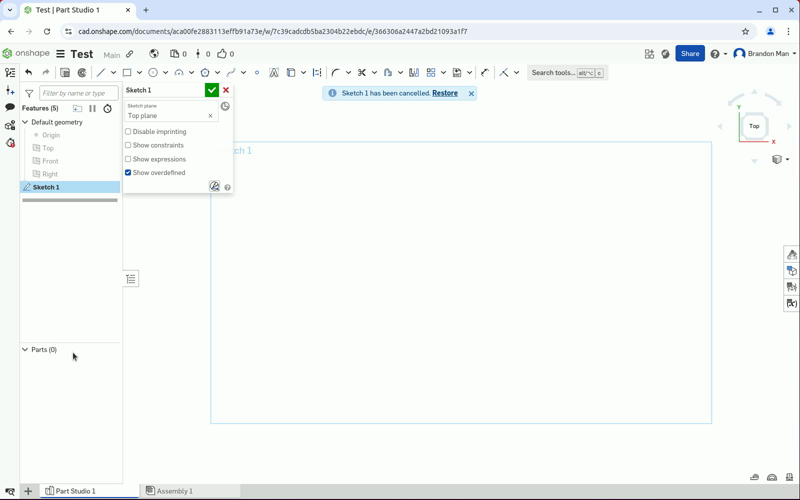
key_down(shift)
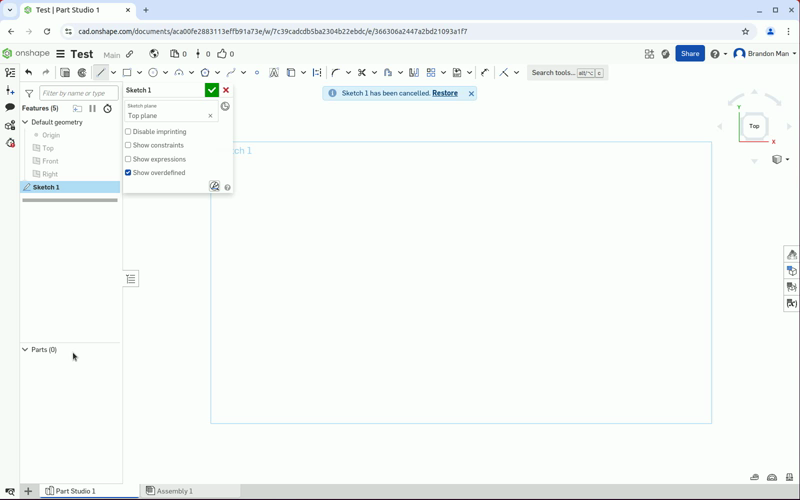
mouse_move(460, 282)
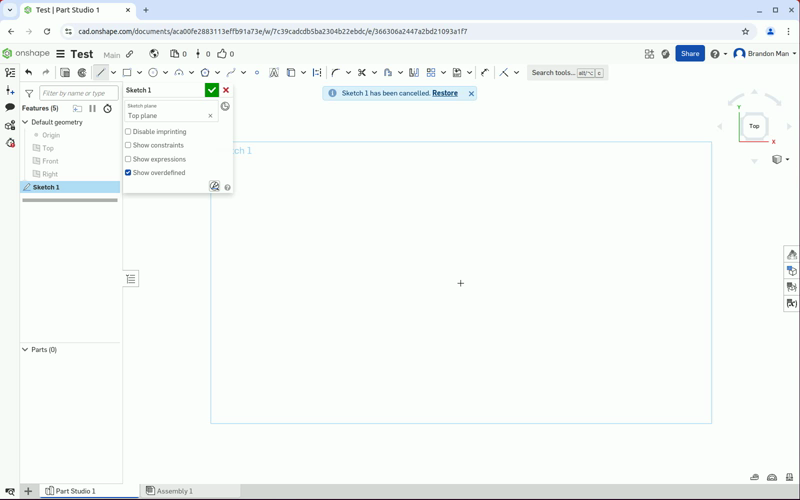
click(460, 282)
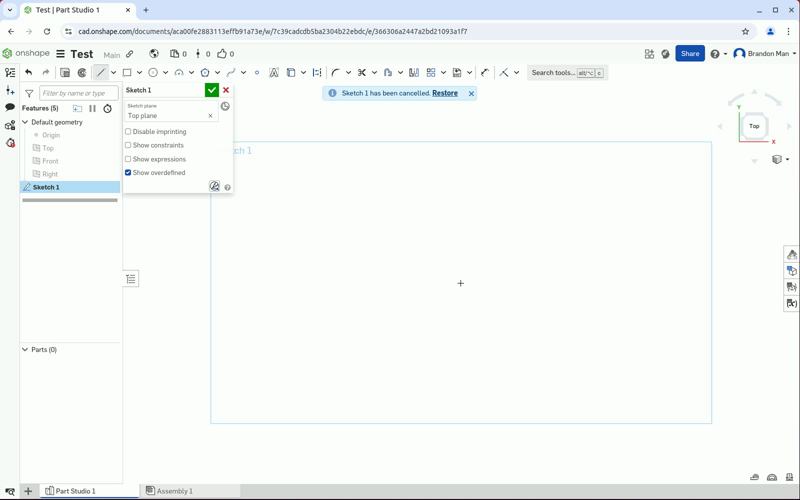
key_up(shift)
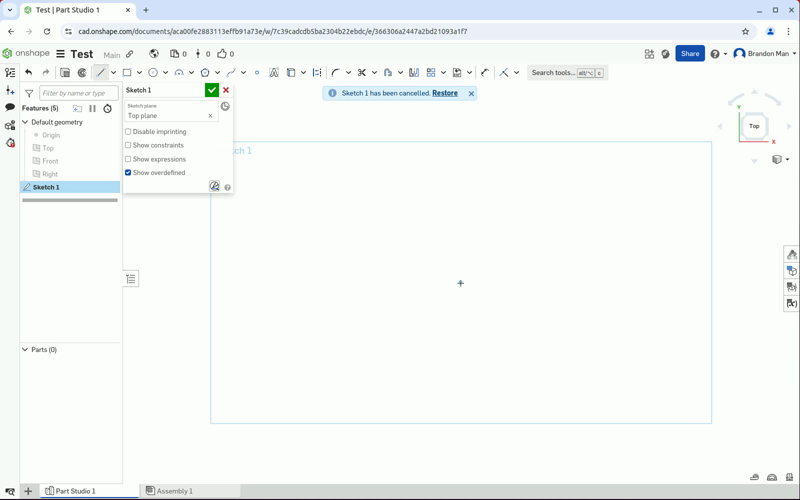
key_down(shift)
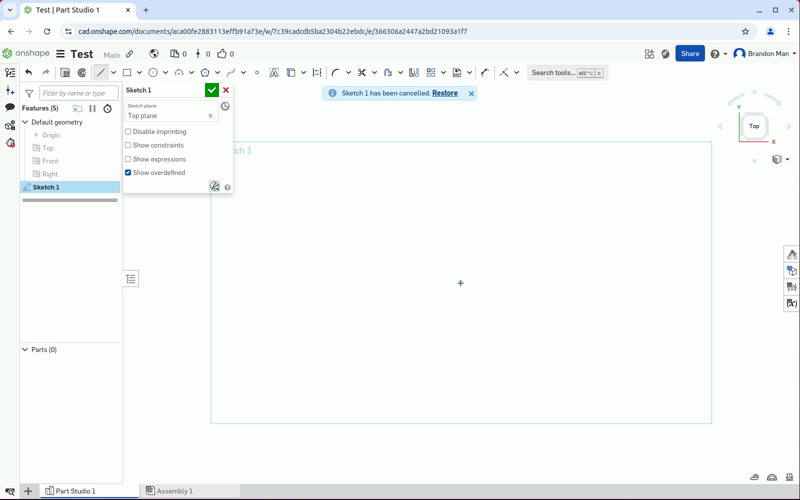
mouse_move(522, 282)
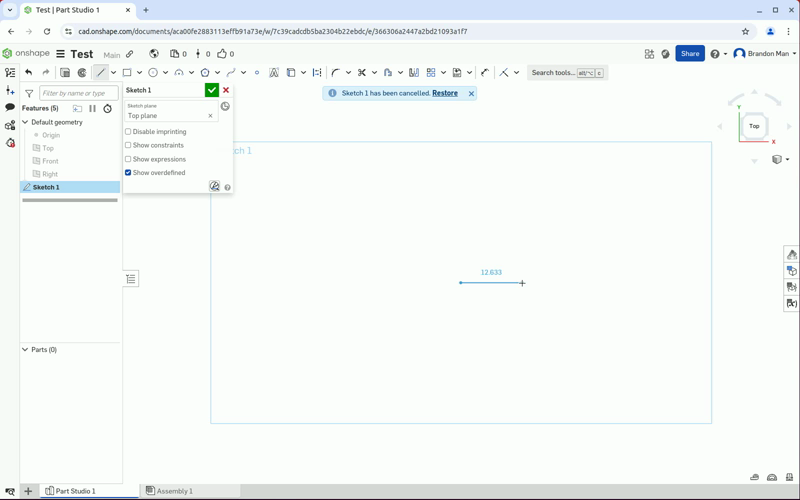
click(522, 282)
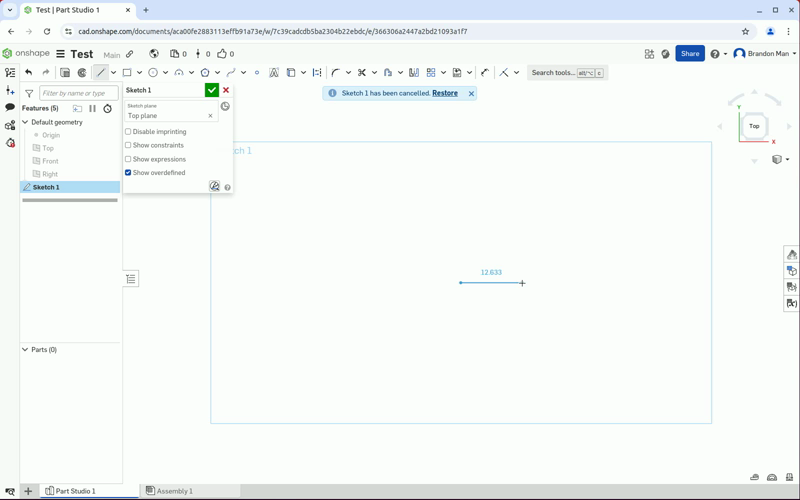
key_up(shift)
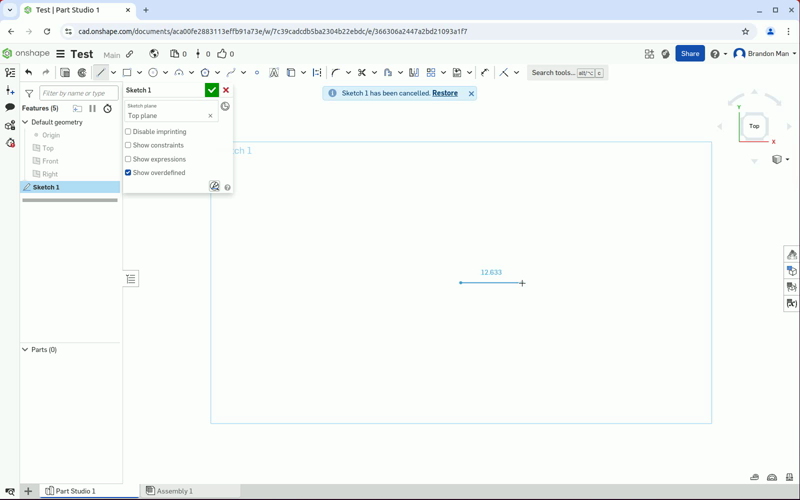
key_down(shift)
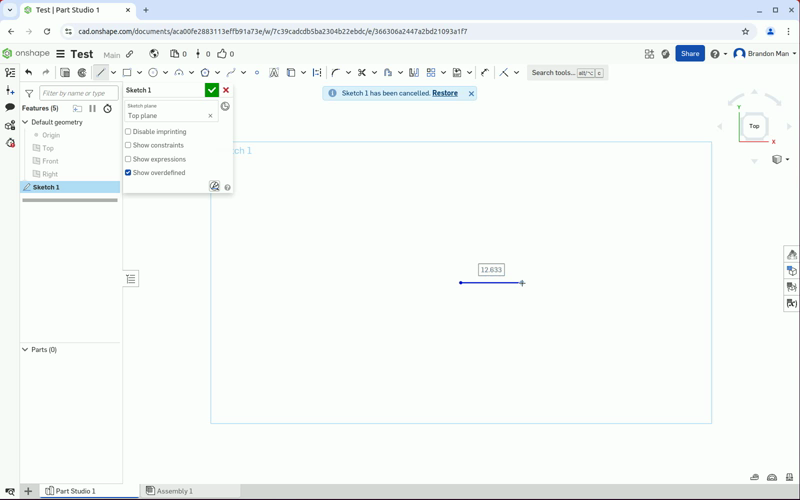
mouse_move(552, 282)
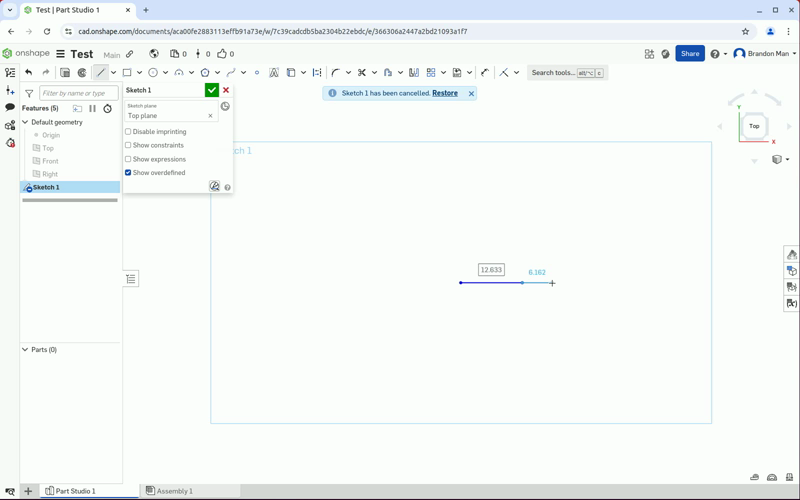
mouse_move(522, 281)
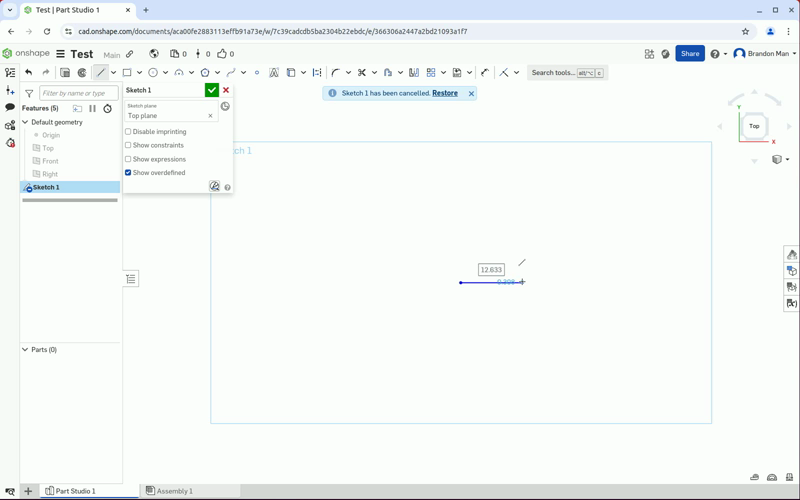
scroll(6)
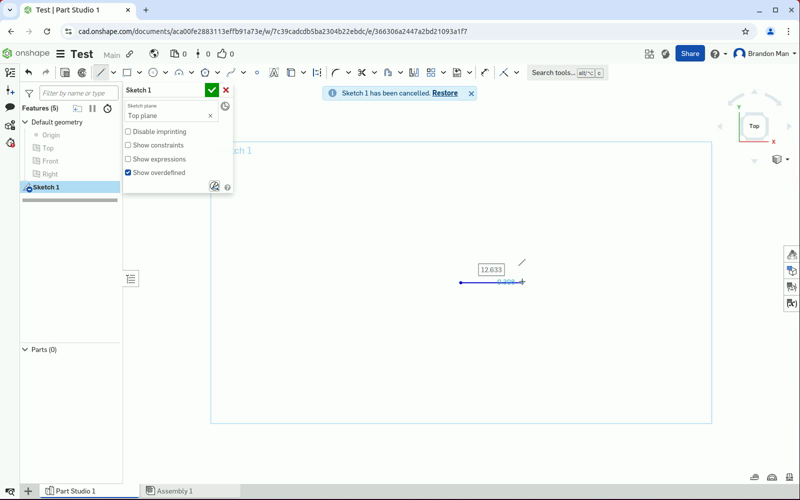
scroll(6)
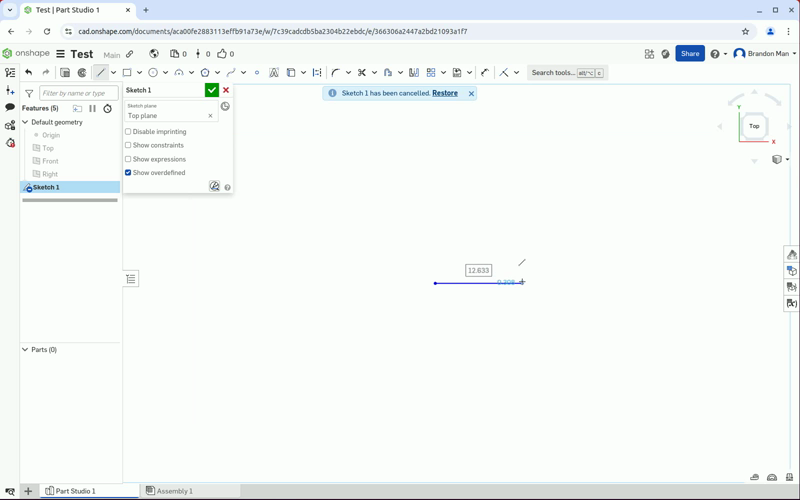
scroll(6)
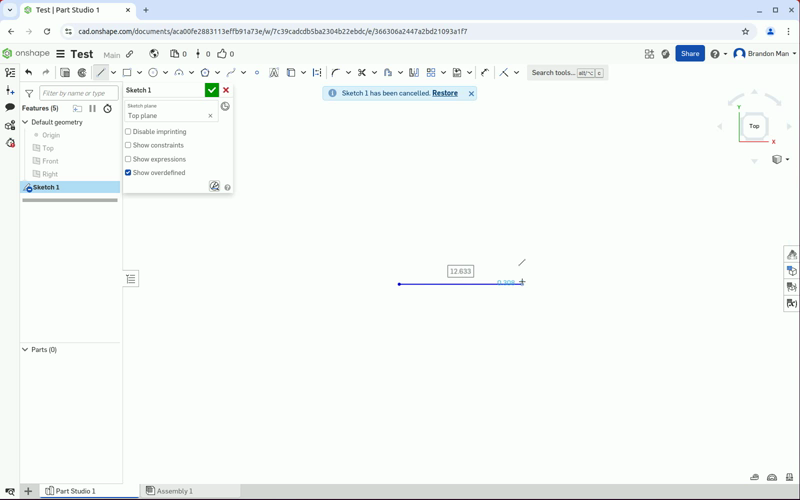
scroll(6)
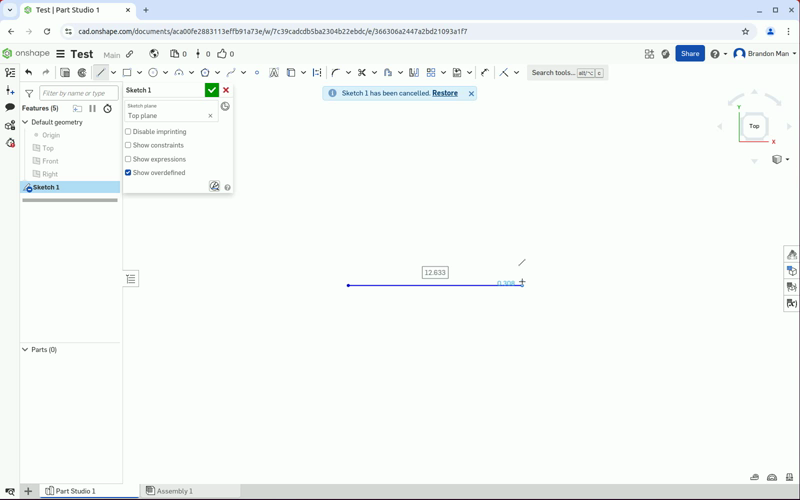
scroll(6)
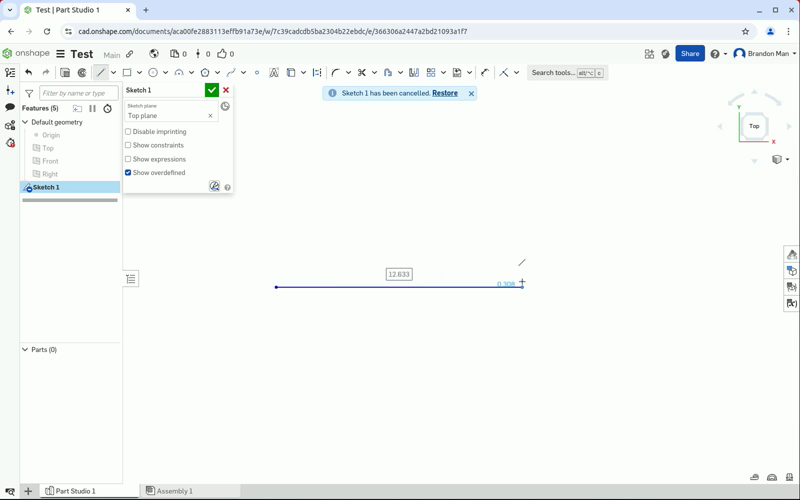
scroll(6)
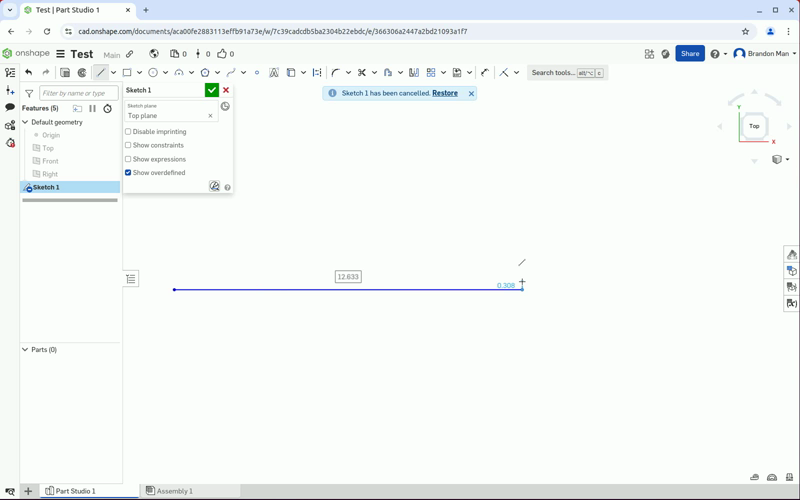
scroll(6)
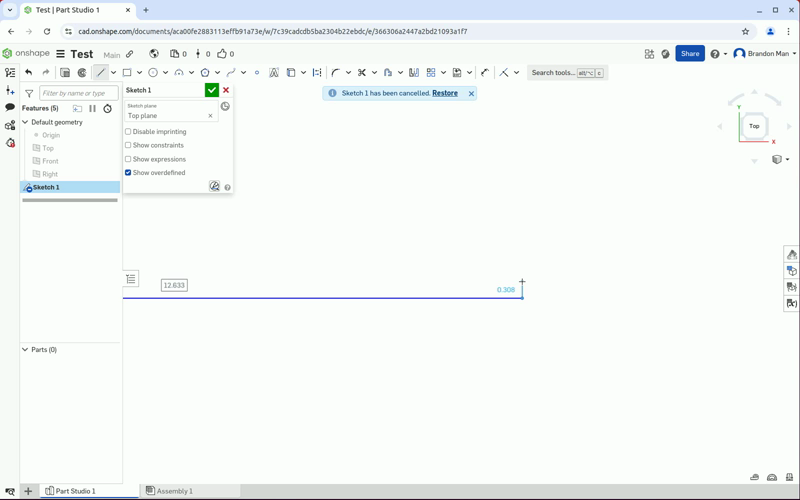
click(522, 281)
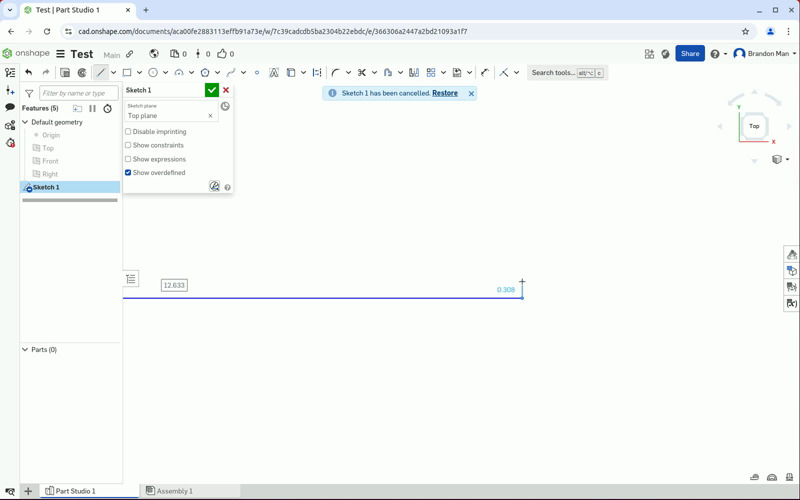
scroll(-6)
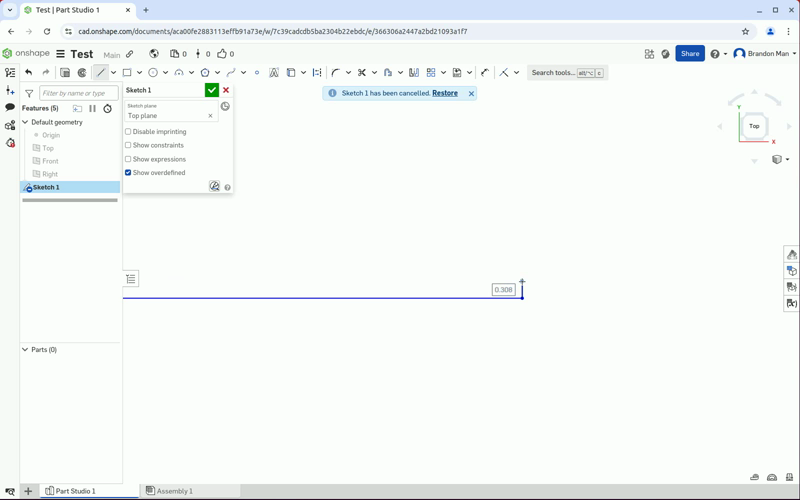
scroll(-6)
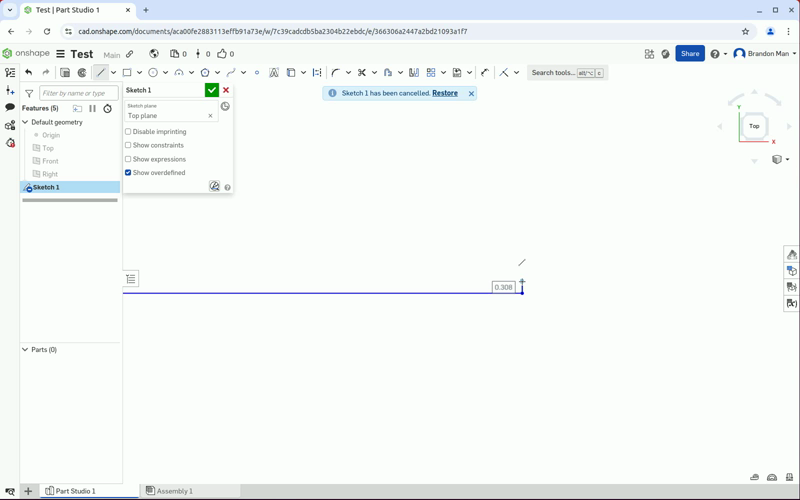
scroll(-6)
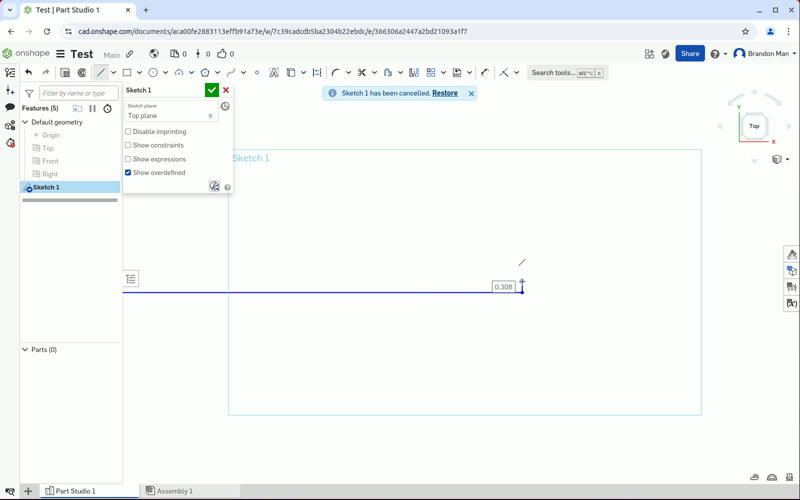
scroll(-6)
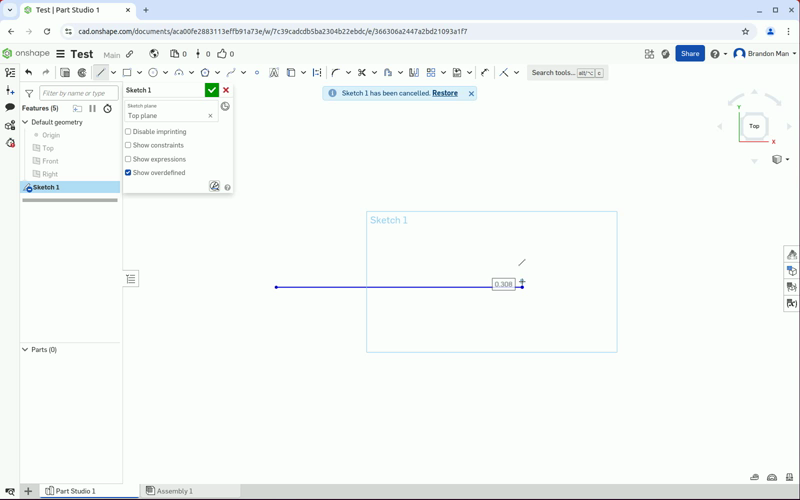
scroll(-6)
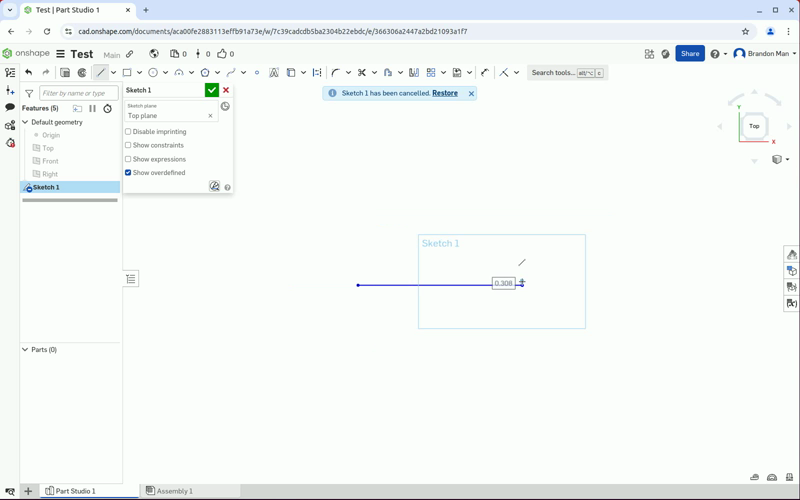
scroll(-6)
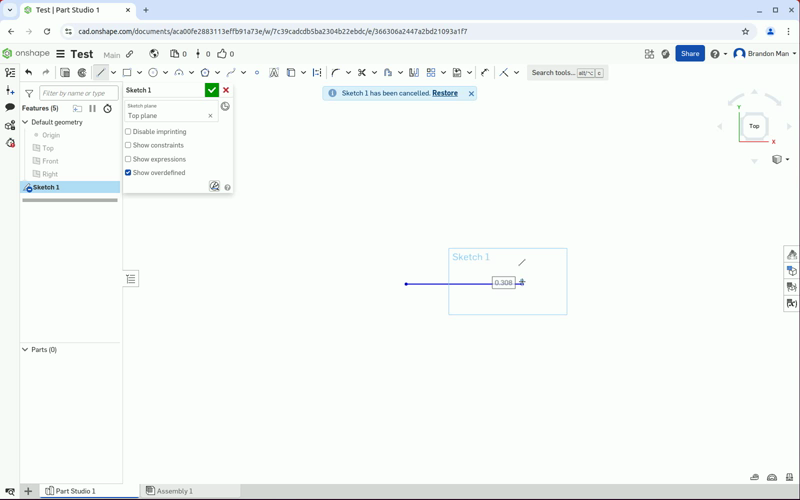
scroll(-6)
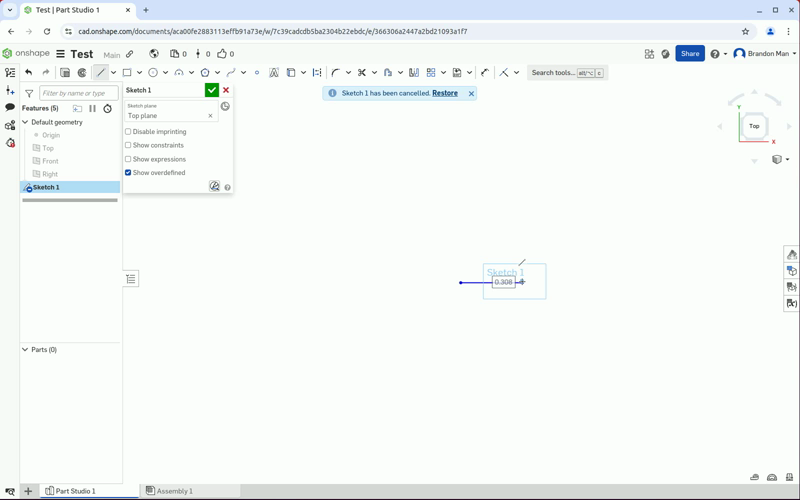
key_up(shift)
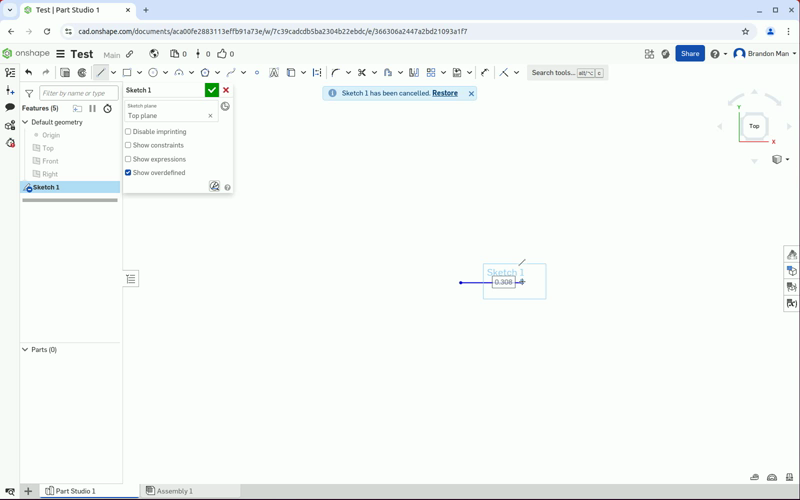
key_down(shift)
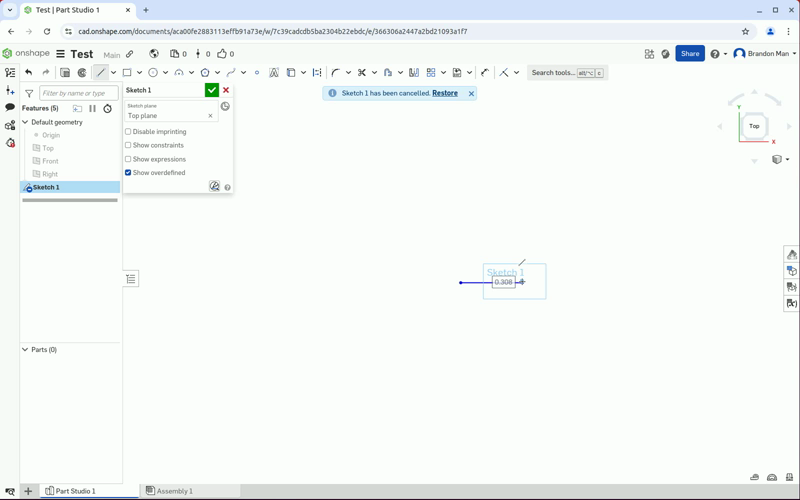
mouse_move(461, 281)
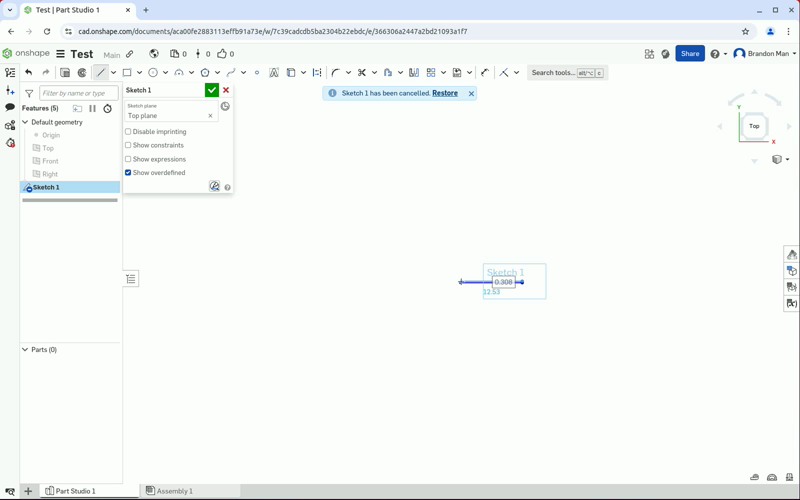
scroll(6)
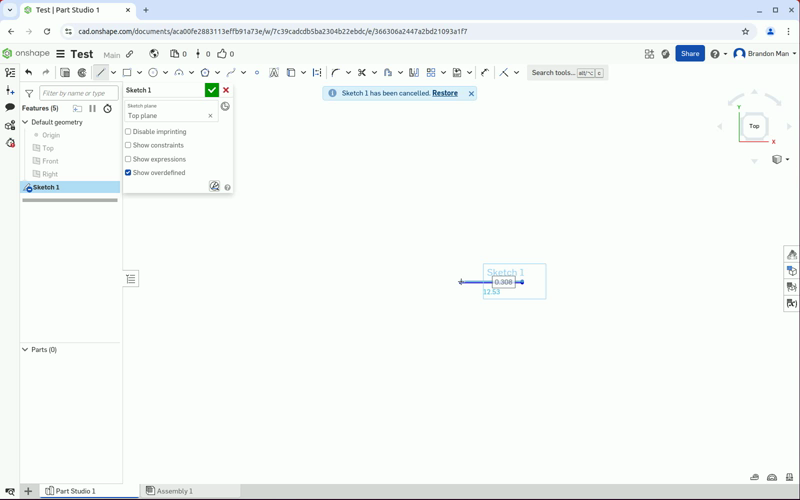
scroll(6)
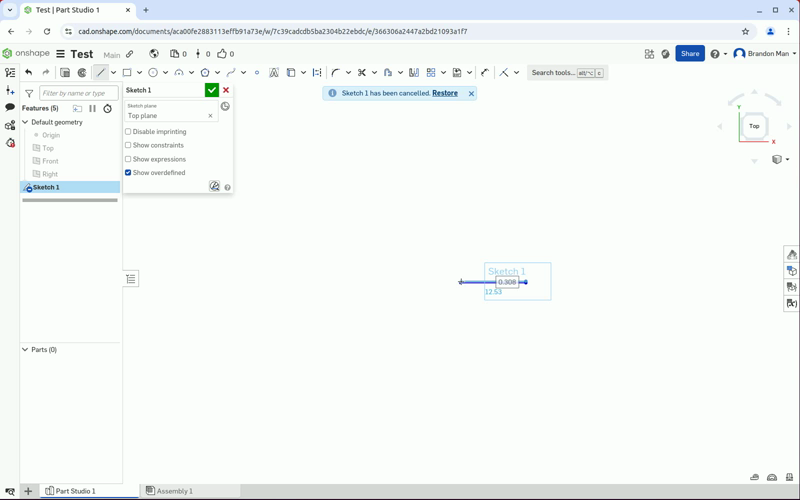
scroll(6)
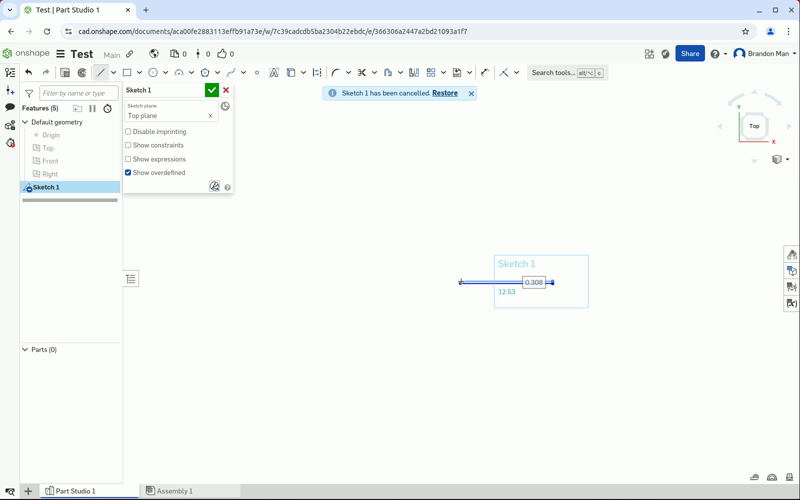
scroll(6)
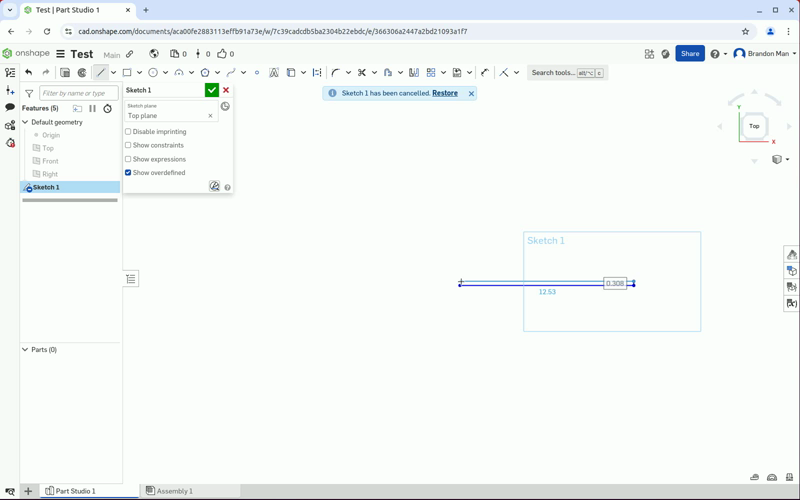
scroll(6)
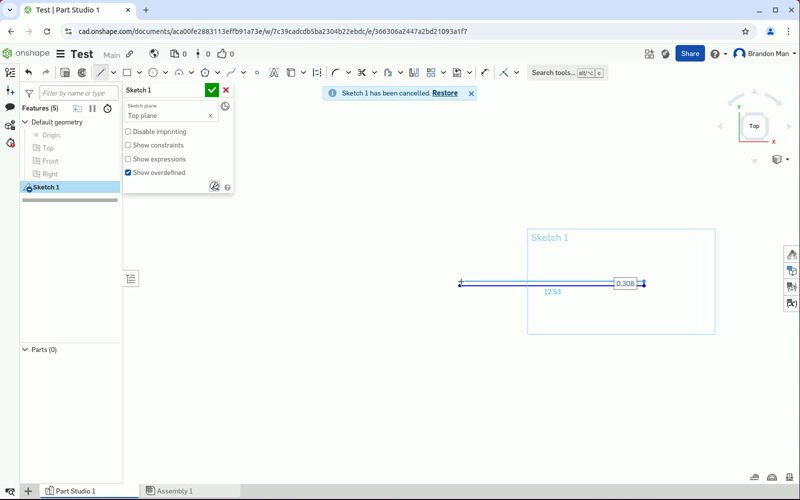
scroll(6)
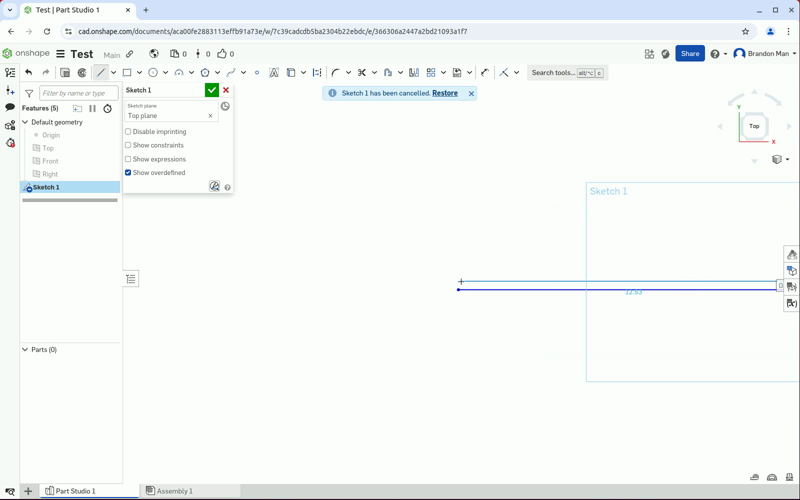
scroll(6)
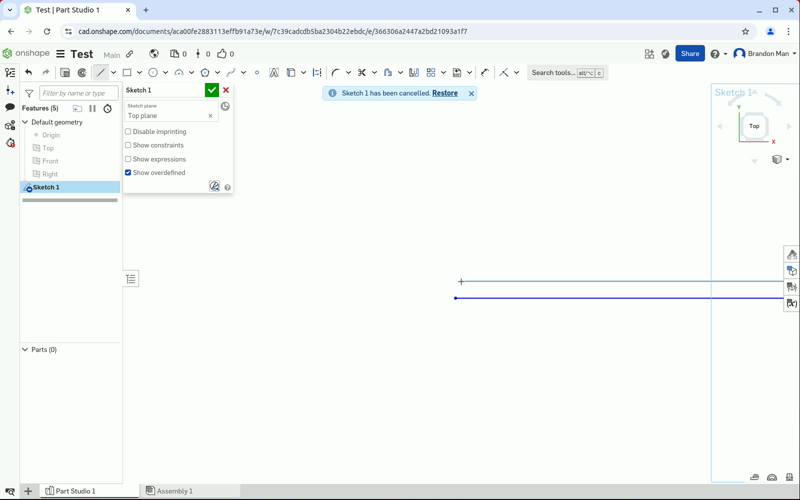
click(461, 281)
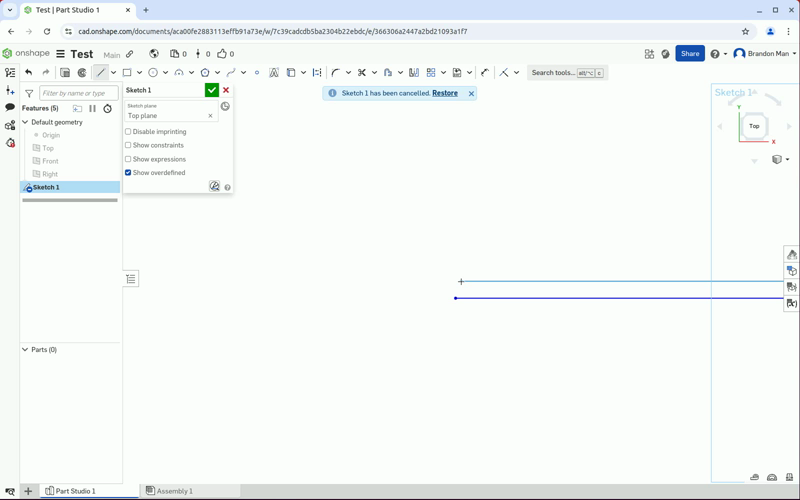
scroll(-6)
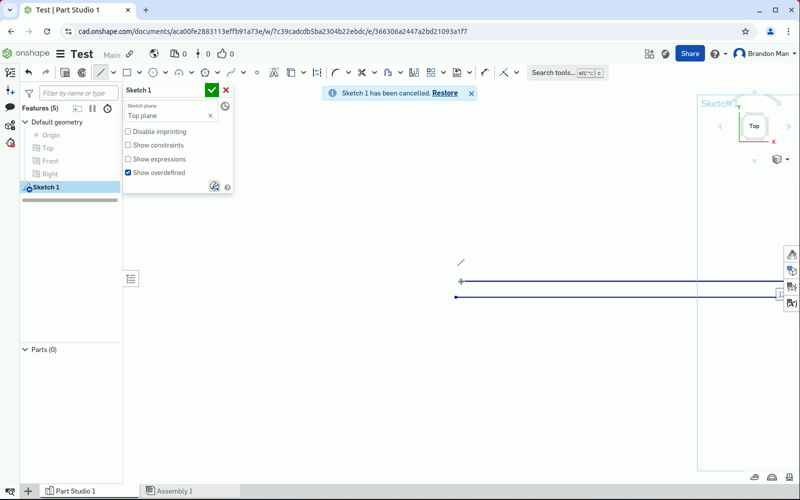
scroll(-6)
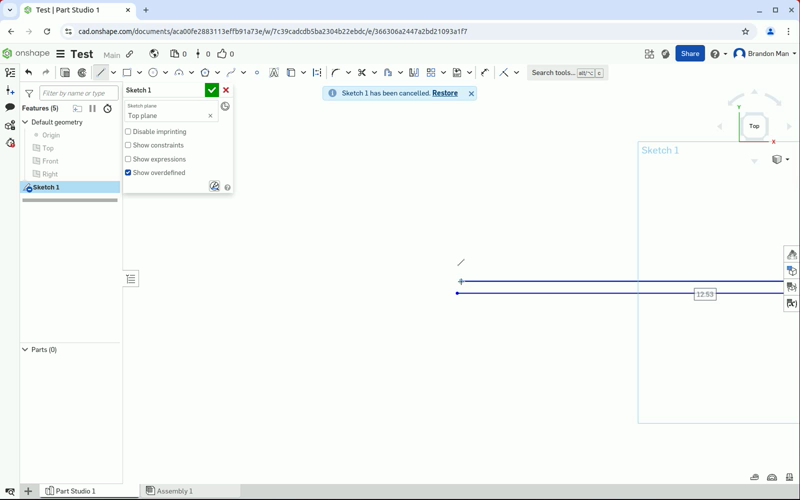
scroll(-6)
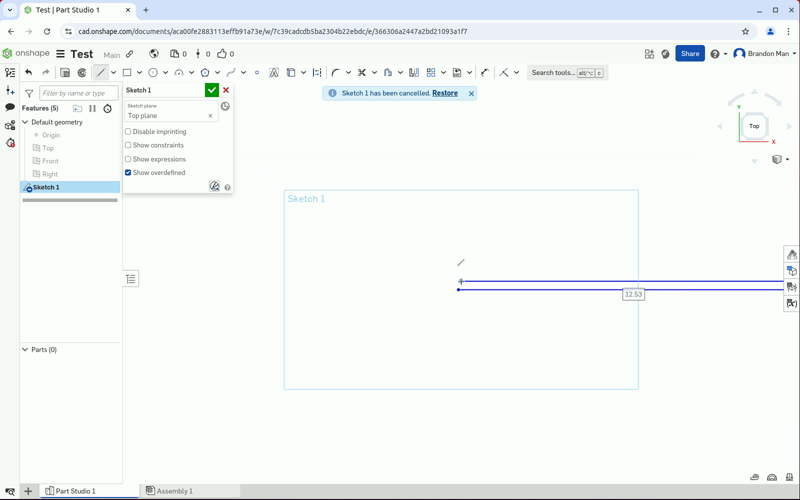
scroll(-6)
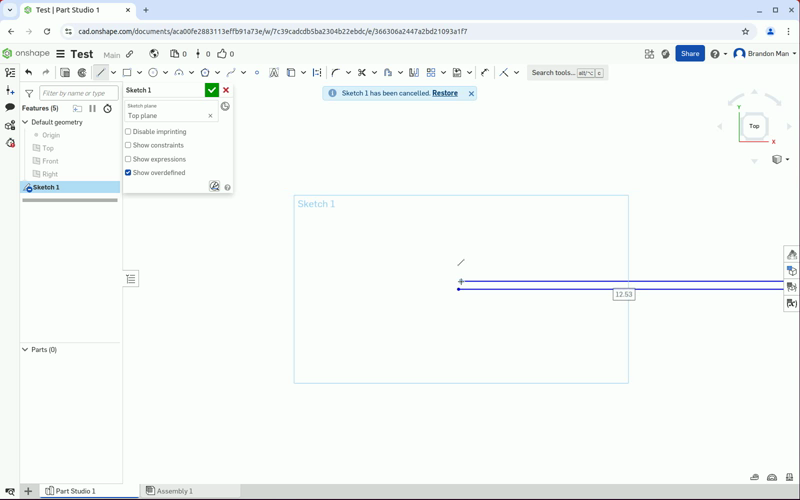
scroll(-6)
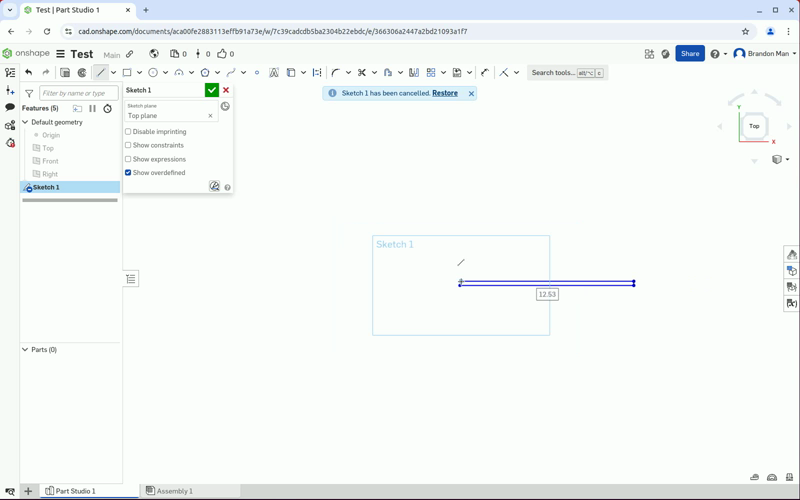
scroll(-6)
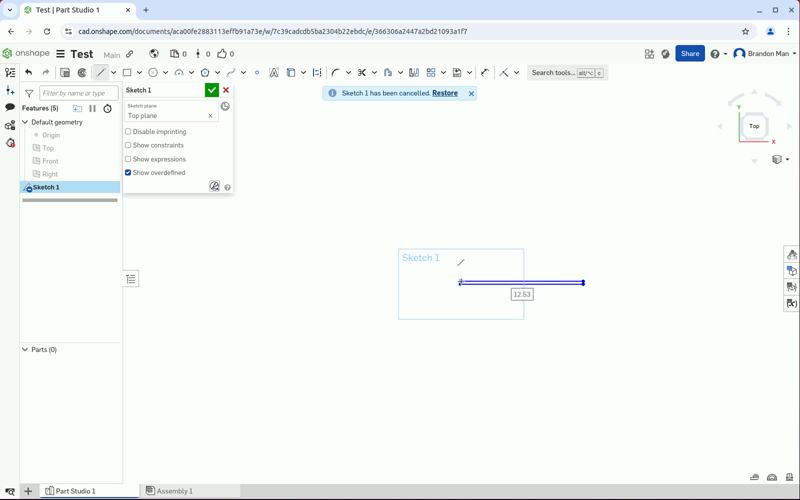
scroll(-6)
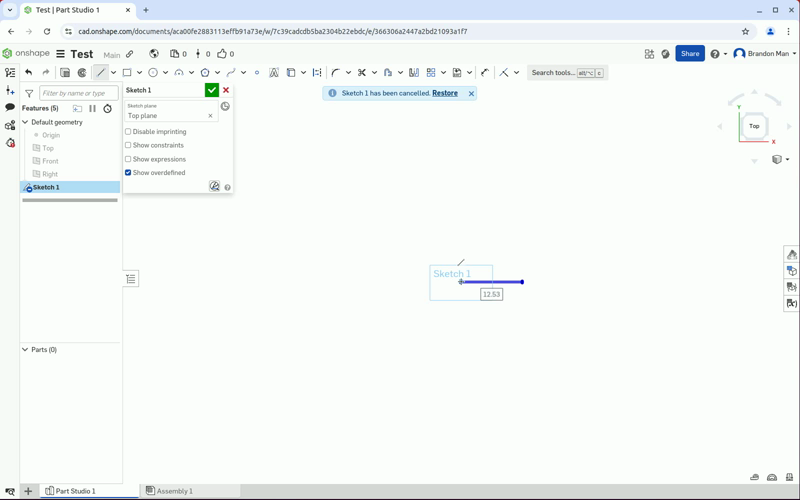
key_up(shift)
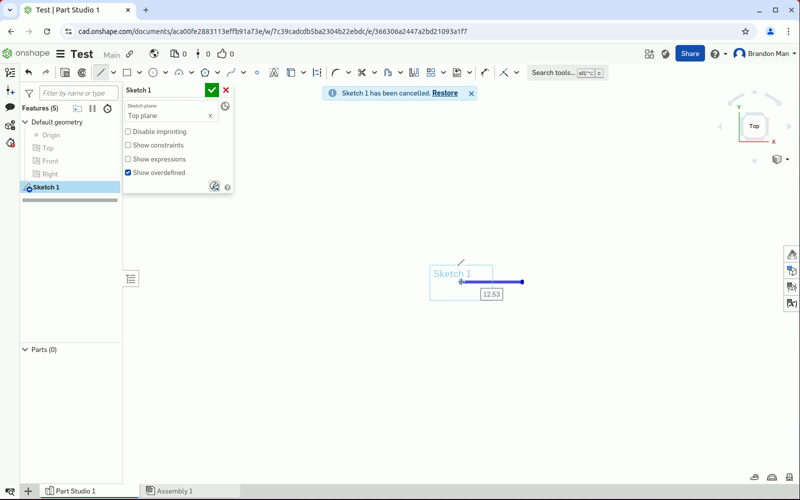
mouse_move(491, 281)
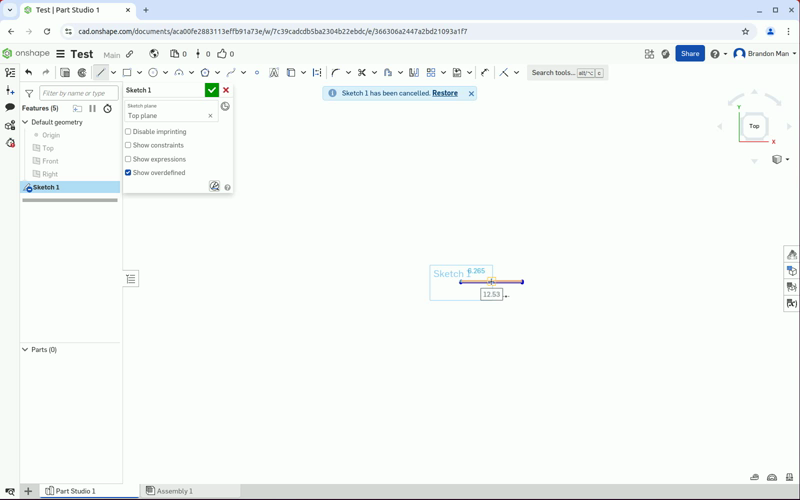
key_down(shift)
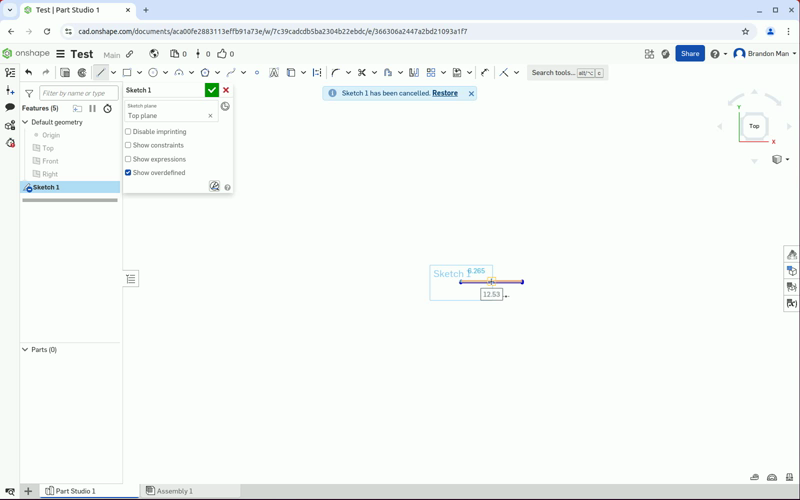
mouse_move(460, 282)
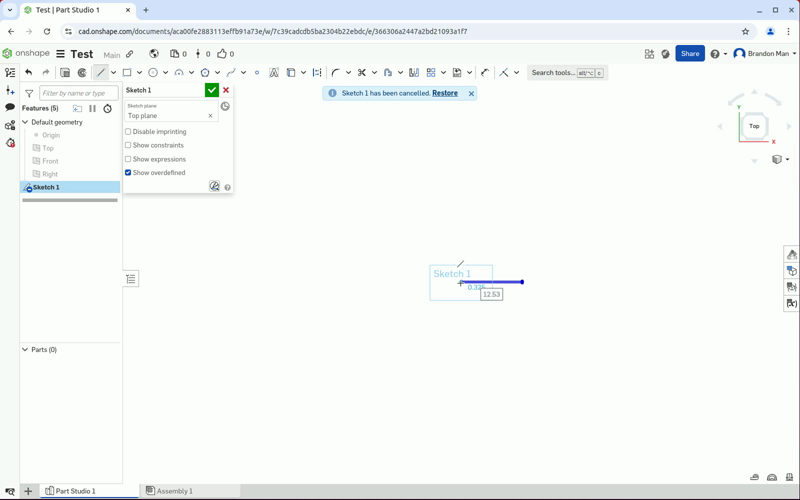
scroll(6)
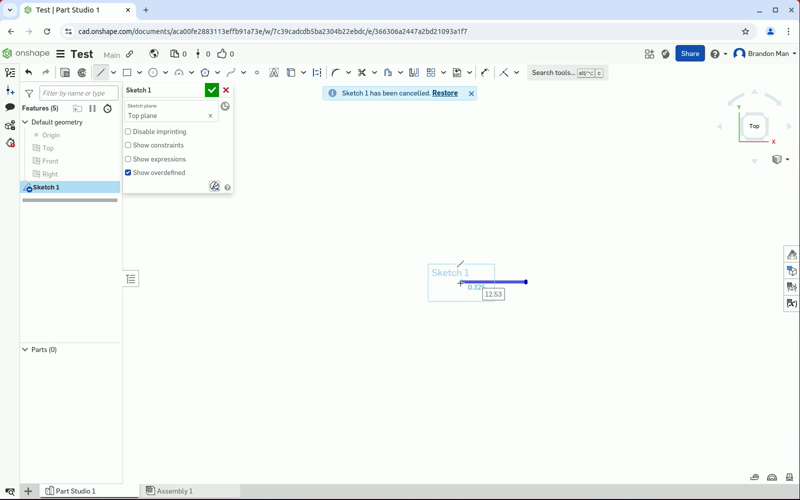
scroll(6)
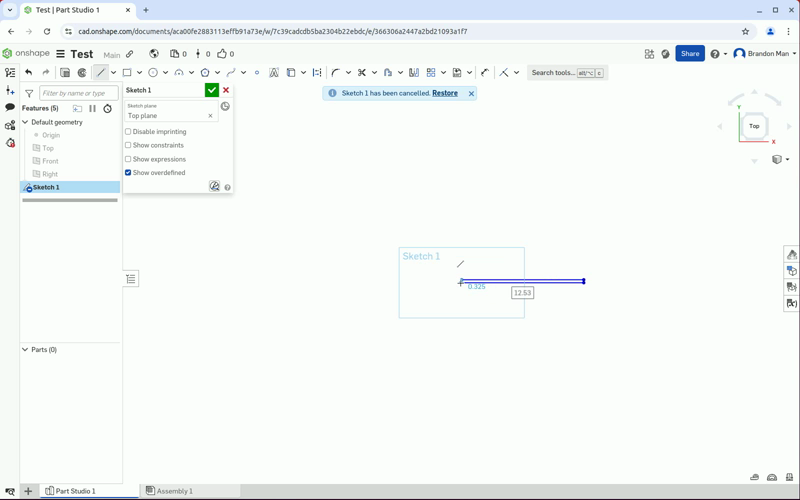
scroll(6)
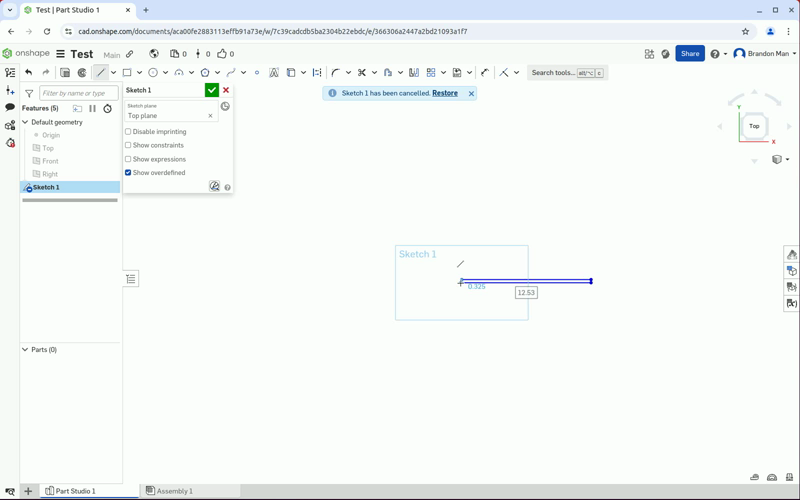
scroll(6)
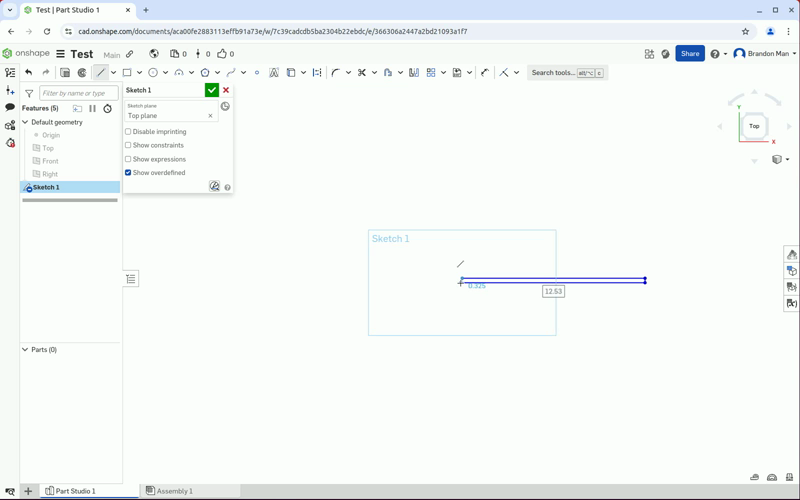
scroll(6)
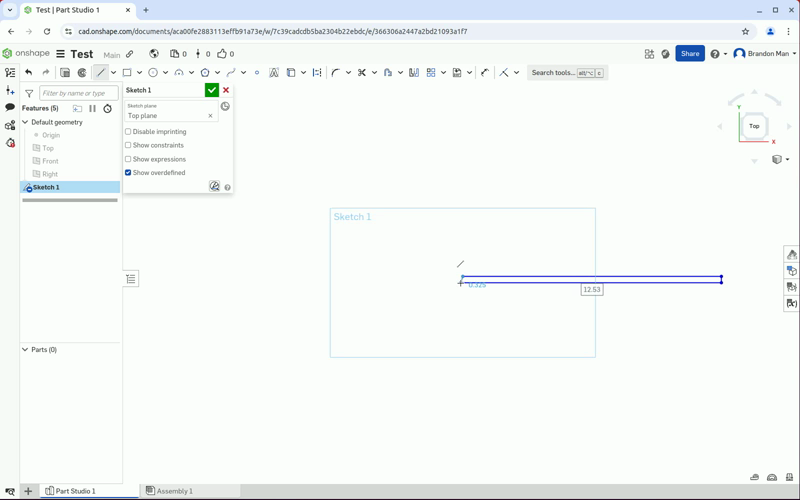
scroll(6)
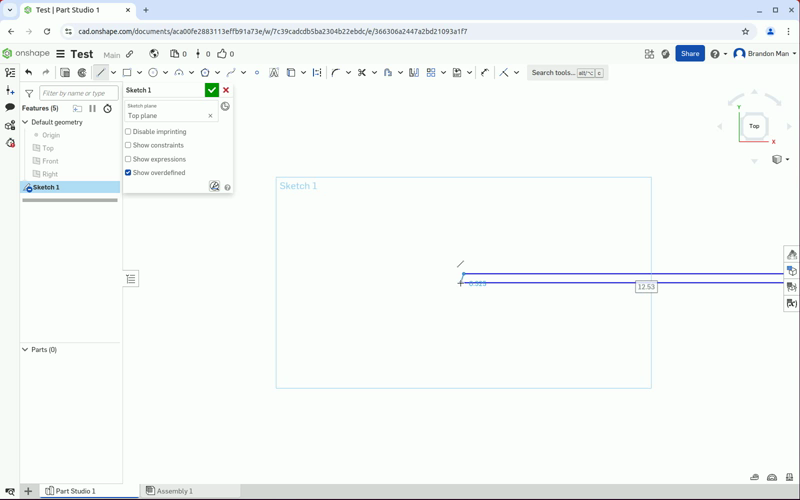
scroll(6)
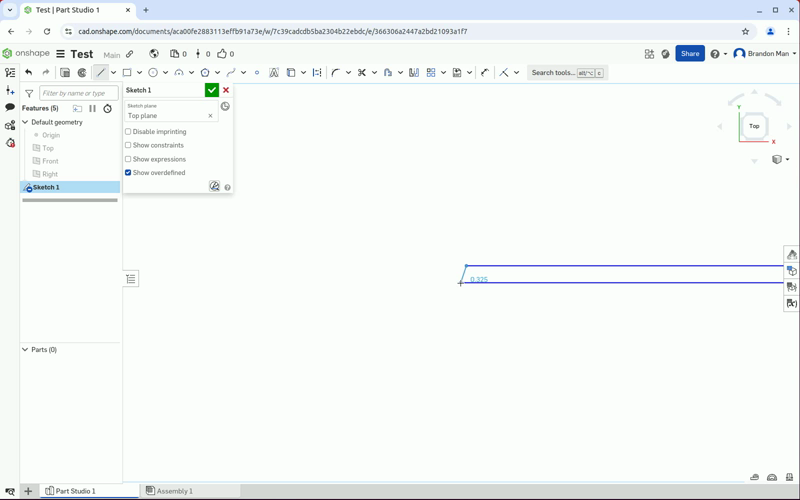
key_up(shift)
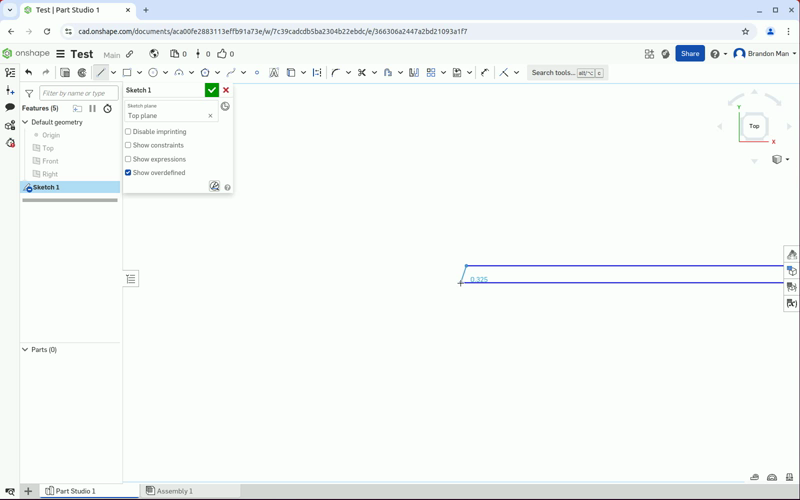
click(460, 282)
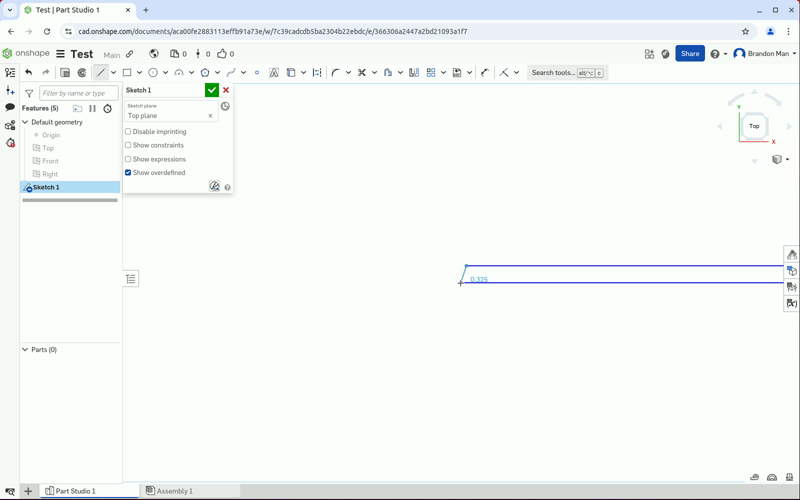
scroll(-6)
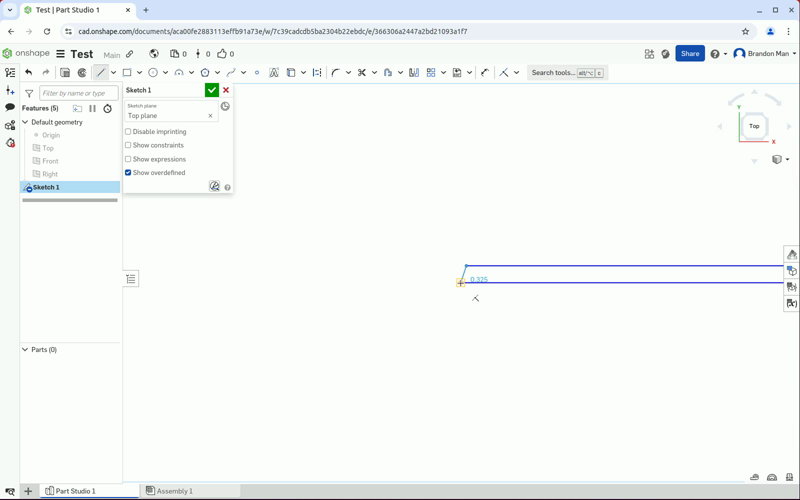
scroll(-6)
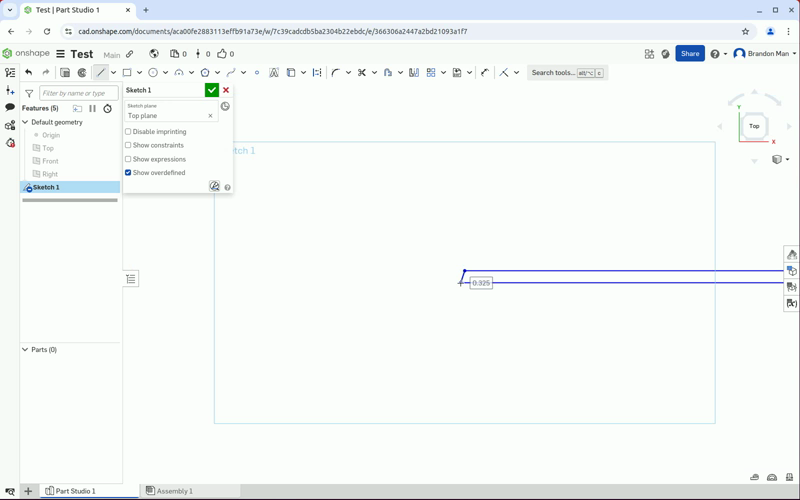
scroll(-6)
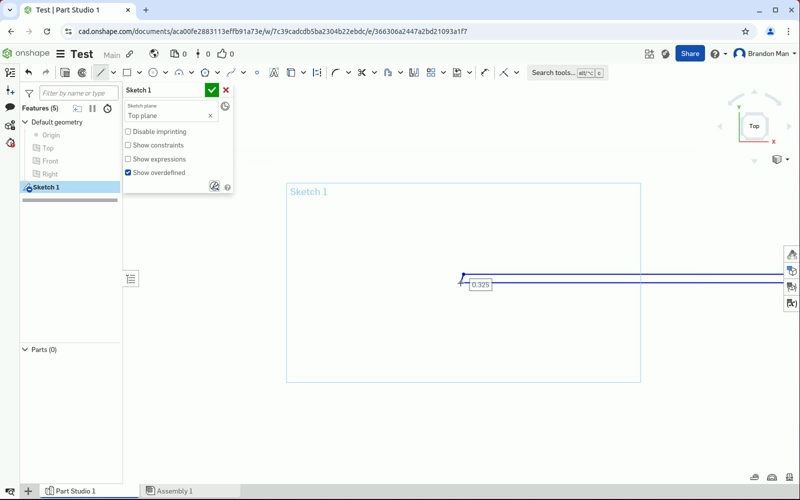
scroll(-6)
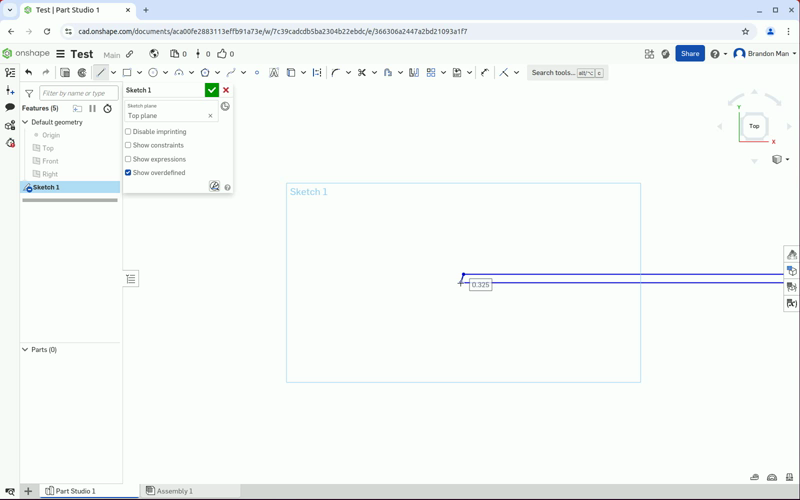
scroll(-6)
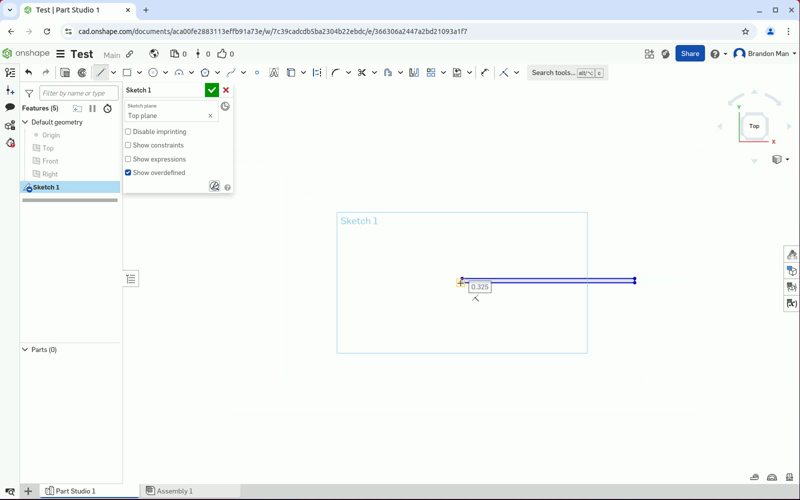
scroll(-6)
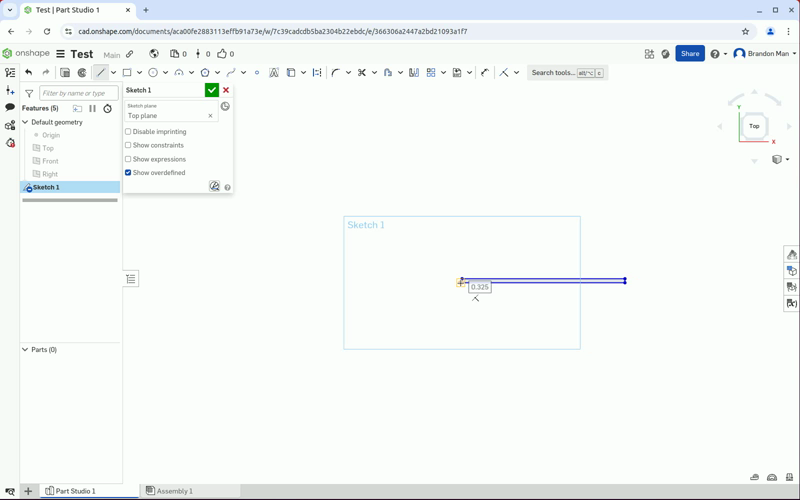
scroll(-6)
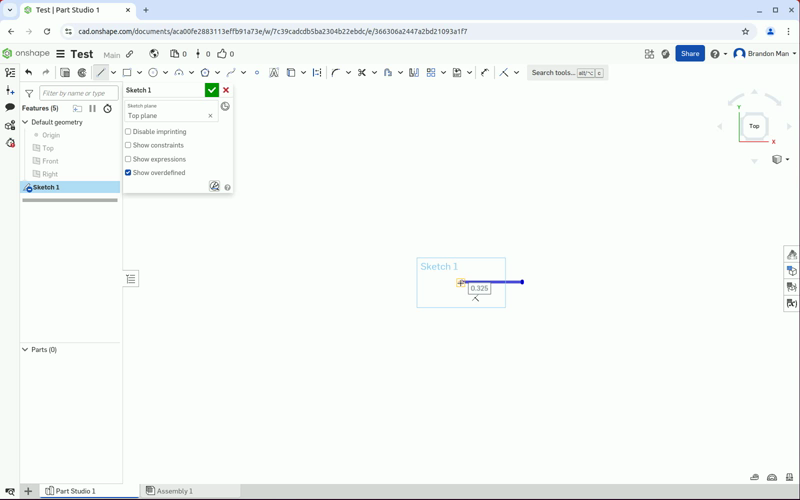
key(esc)
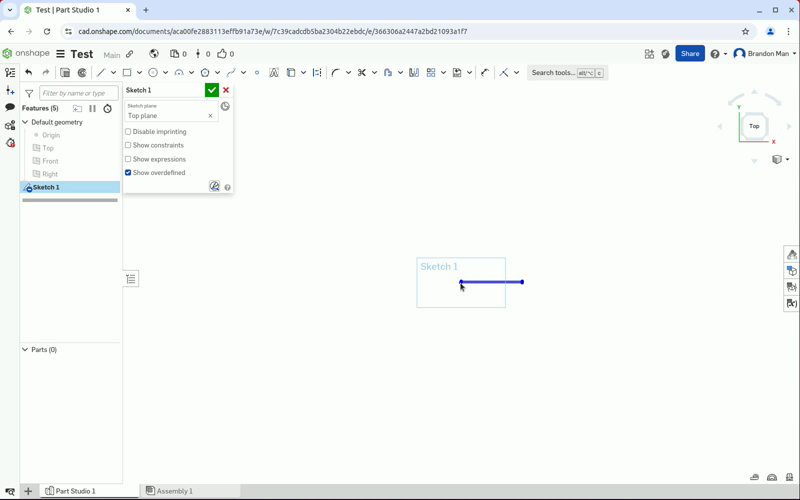
mouse_move(506, 282)
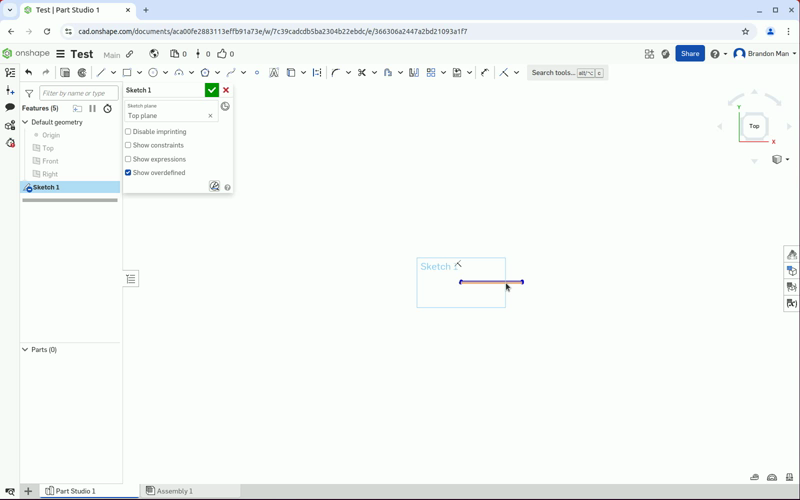
scroll(6)
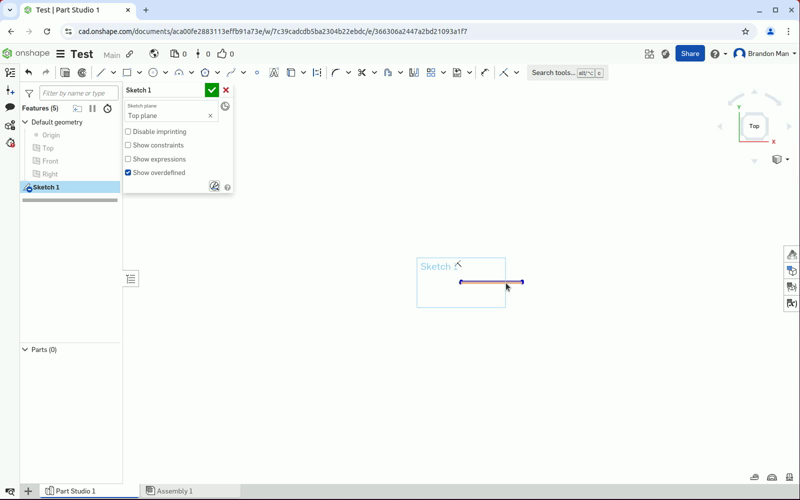
scroll(6)
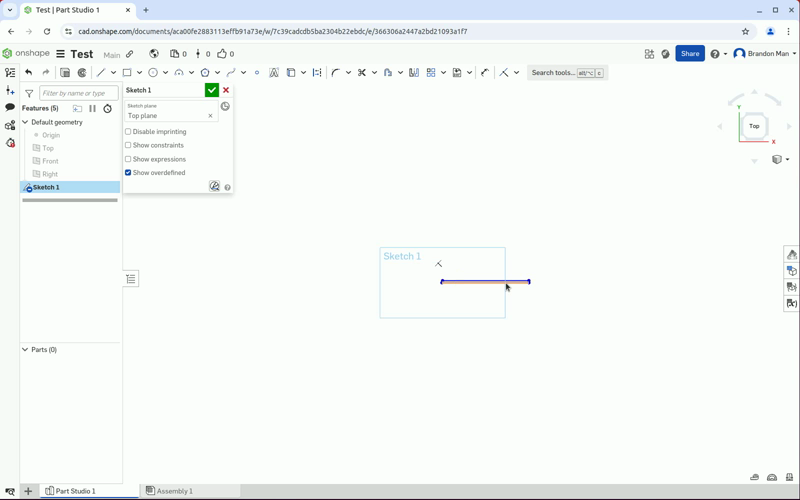
scroll(6)
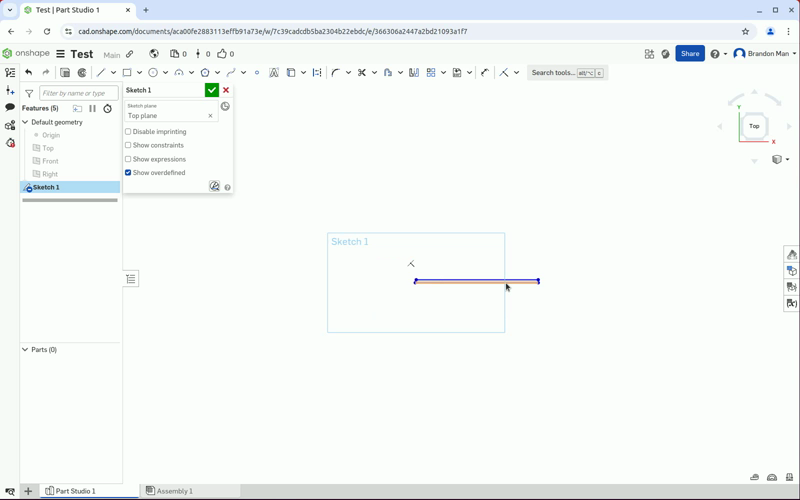
scroll(6)
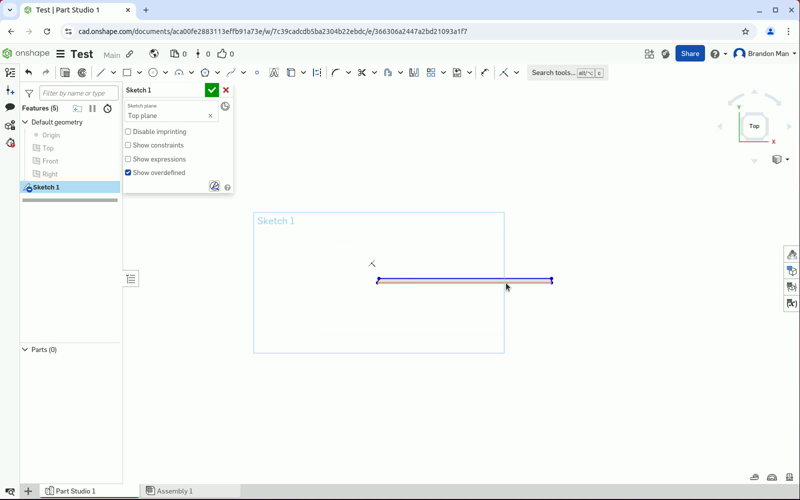
scroll(6)
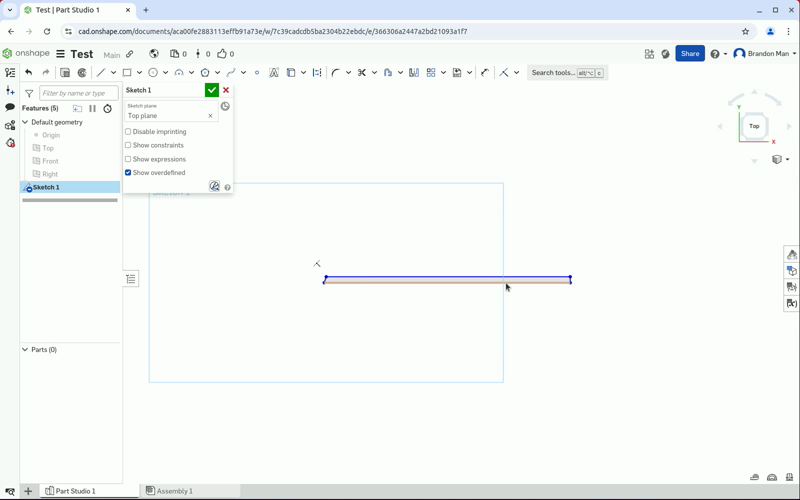
scroll(6)
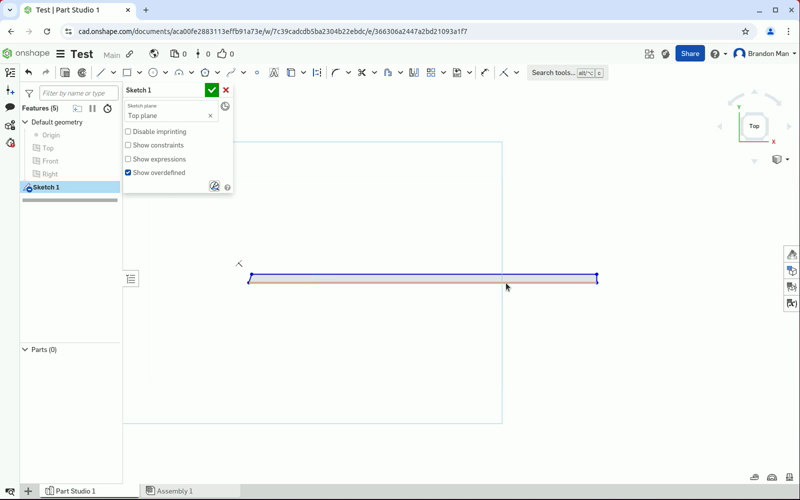
scroll(6)
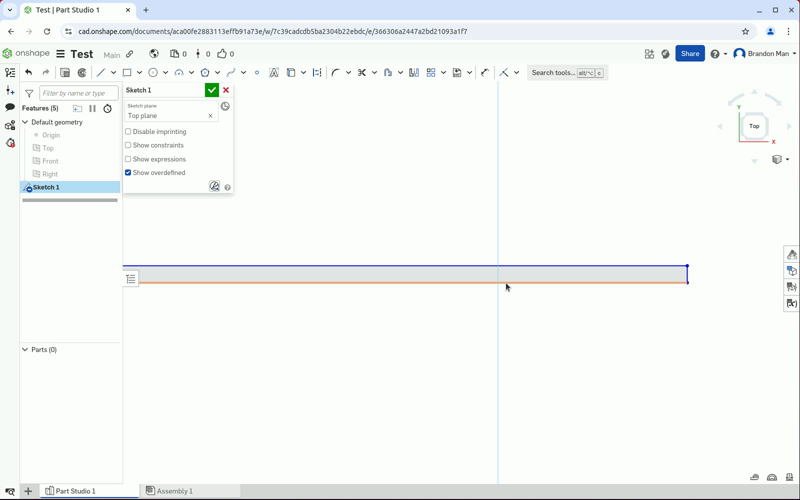
click(506, 282)
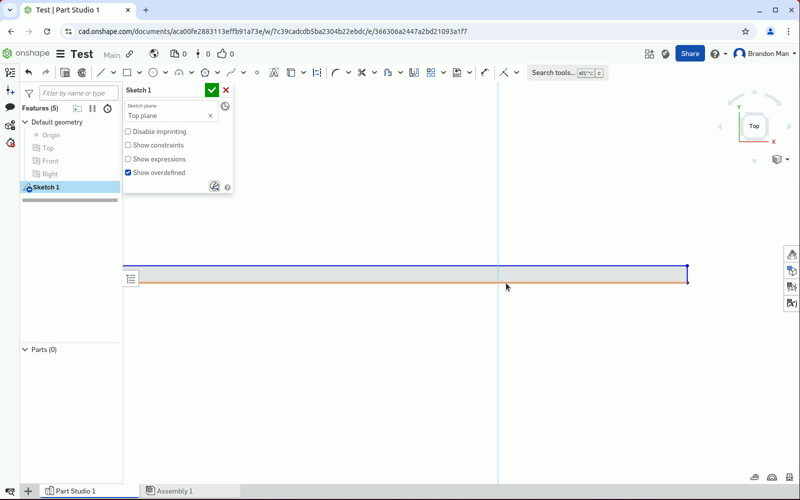
scroll(-6)
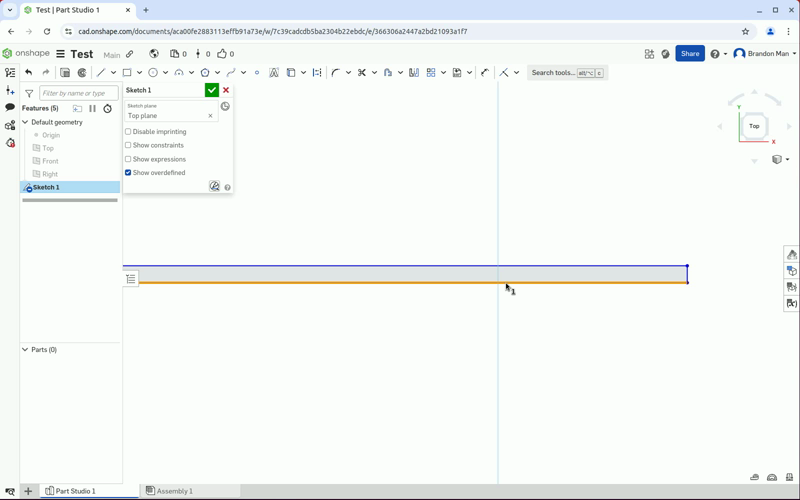
scroll(-6)
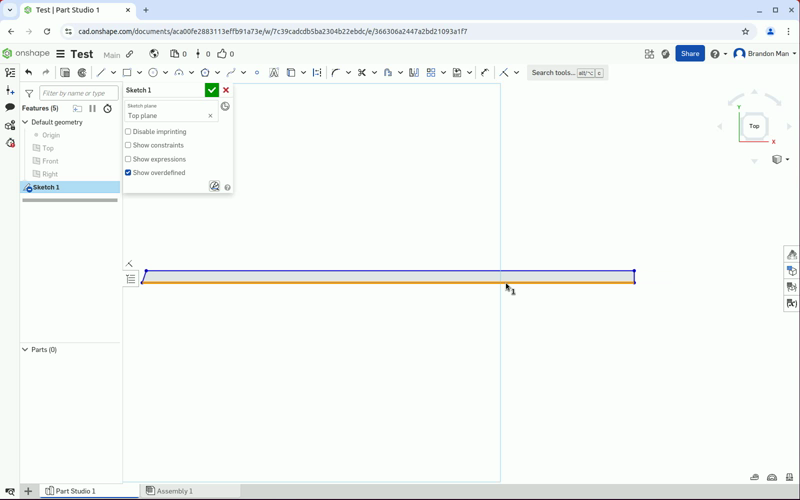
scroll(-6)
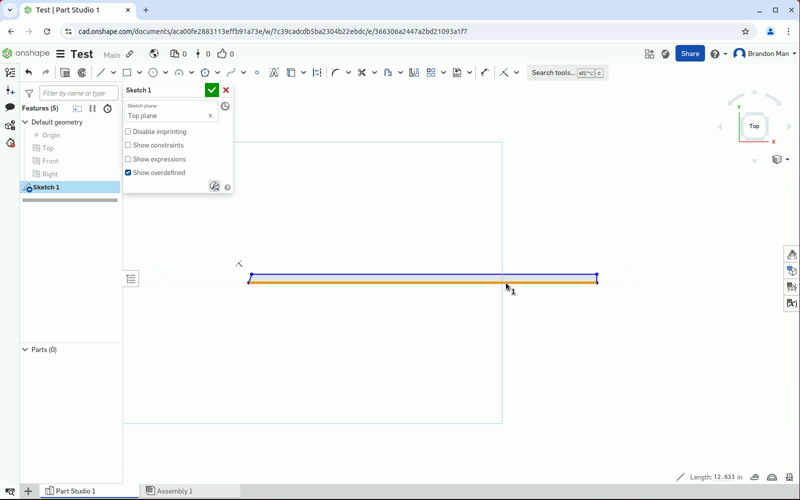
scroll(-6)
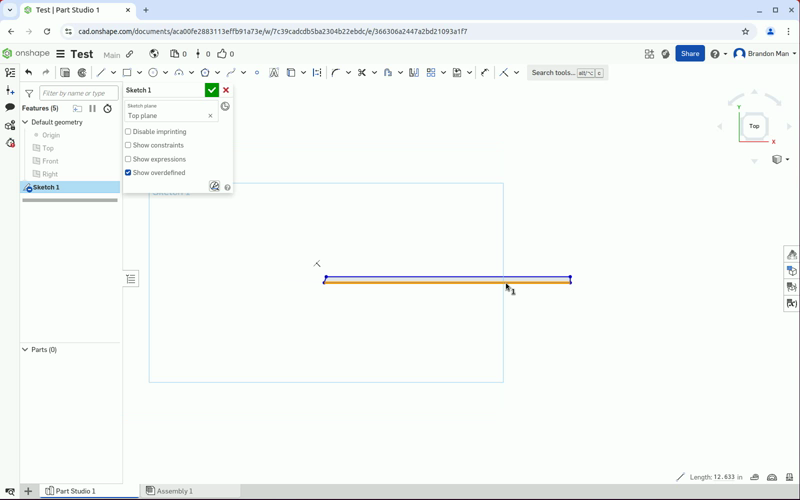
scroll(-6)
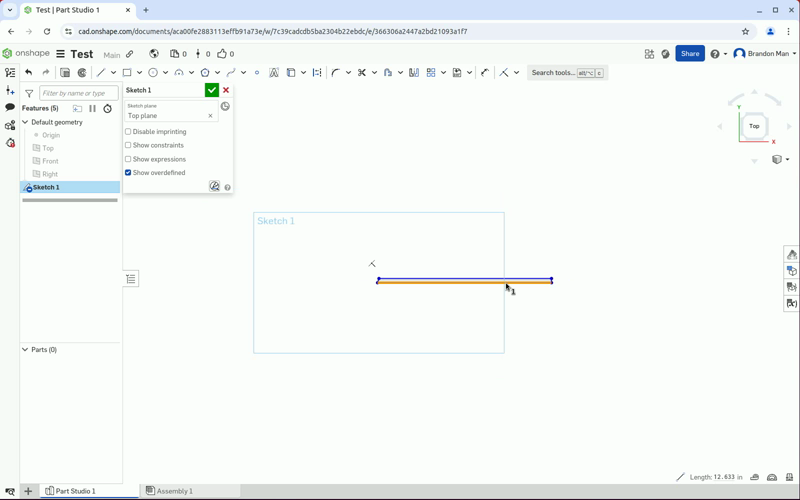
scroll(-6)
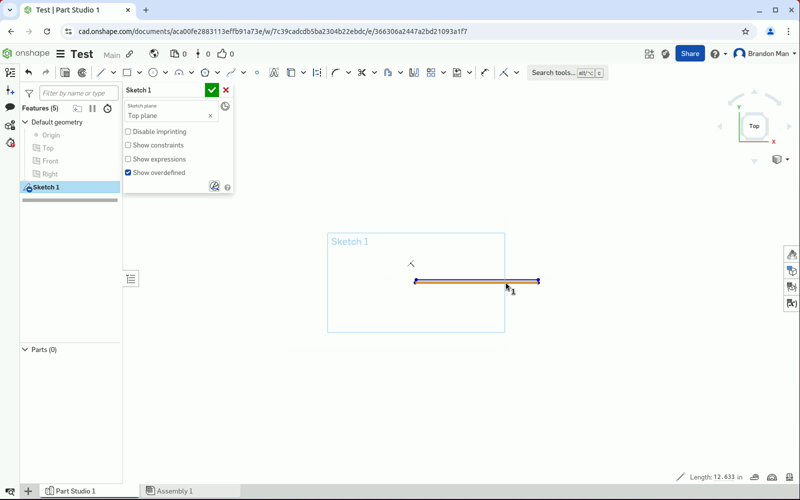
scroll(-6)
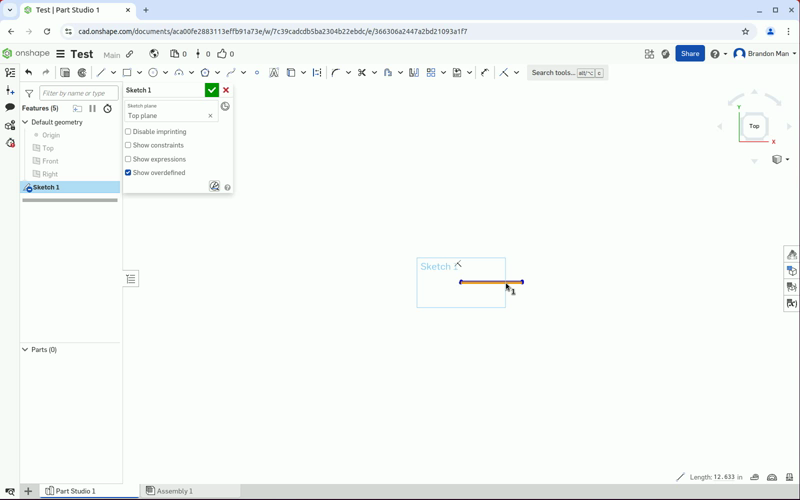
mouse_move(73, 352)
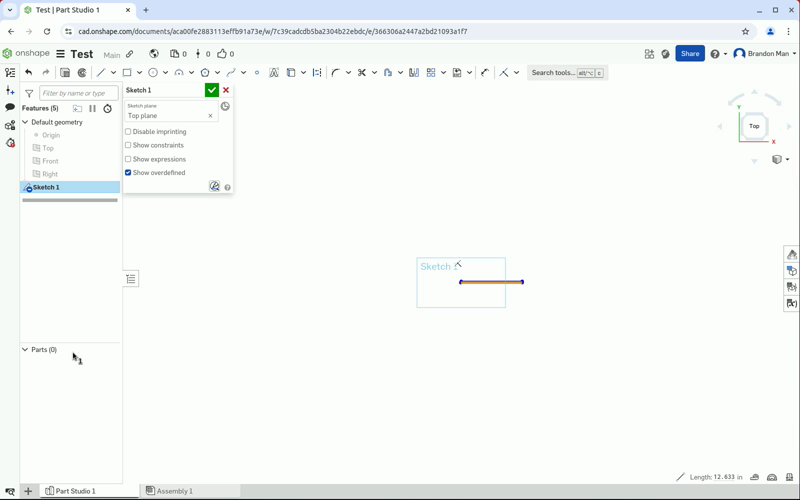
key(shift+y)
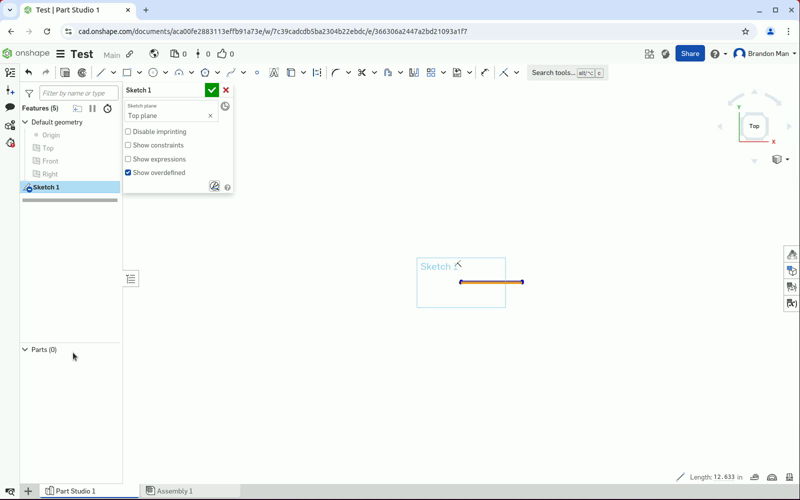
key(shift+e)
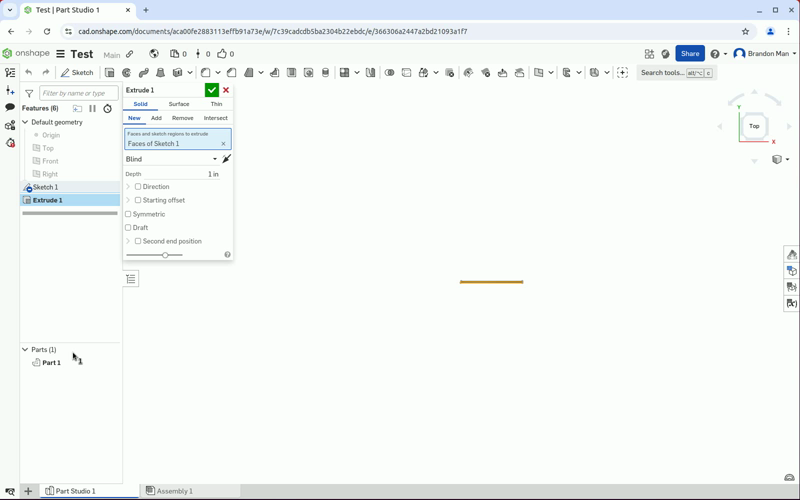
mouse_move(143, 106)
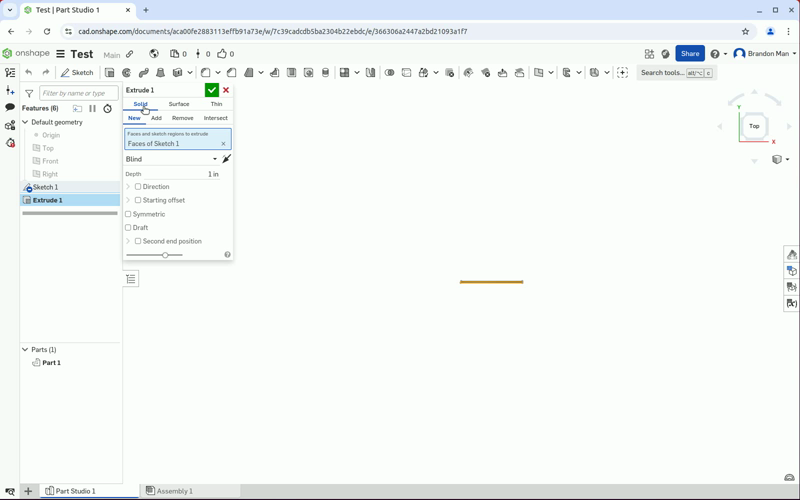
click(143, 106)
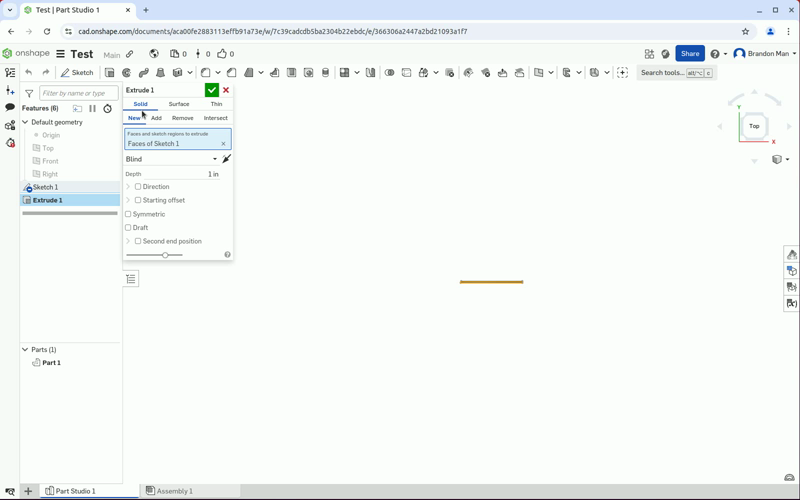
mouse_move(137, 120)
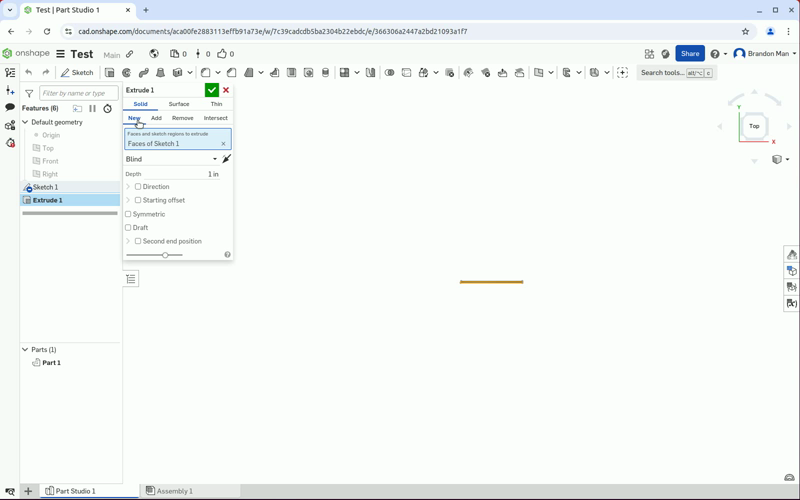
click(137, 120)
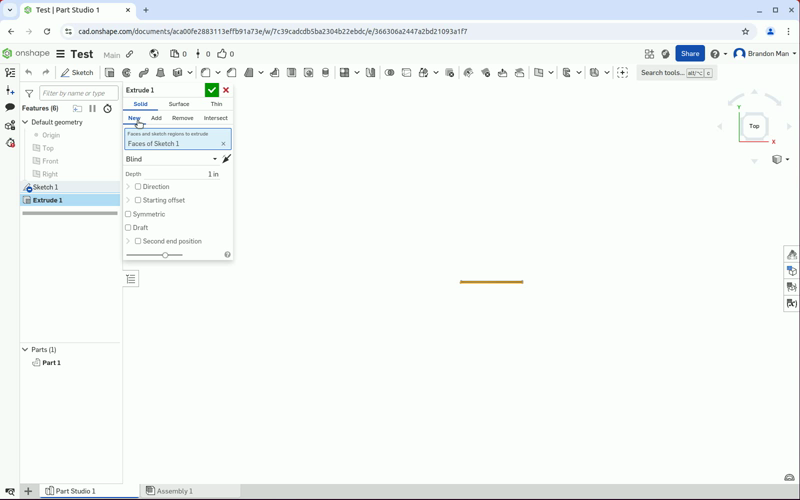
key(tab, 4)
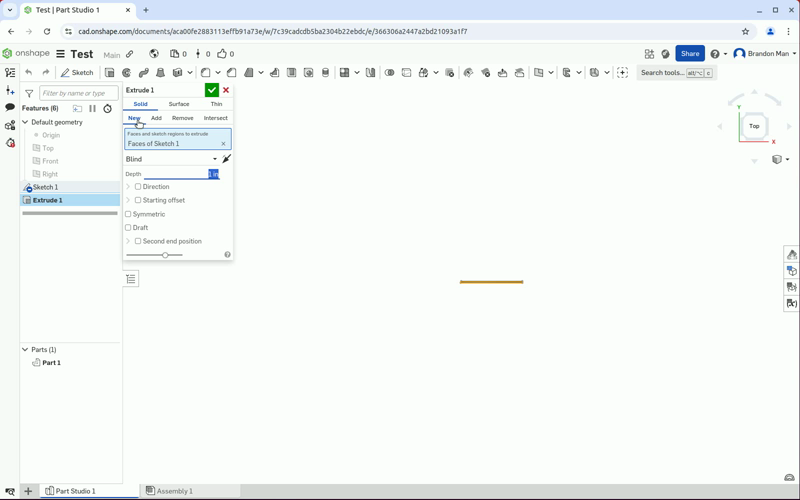
text(23.108)
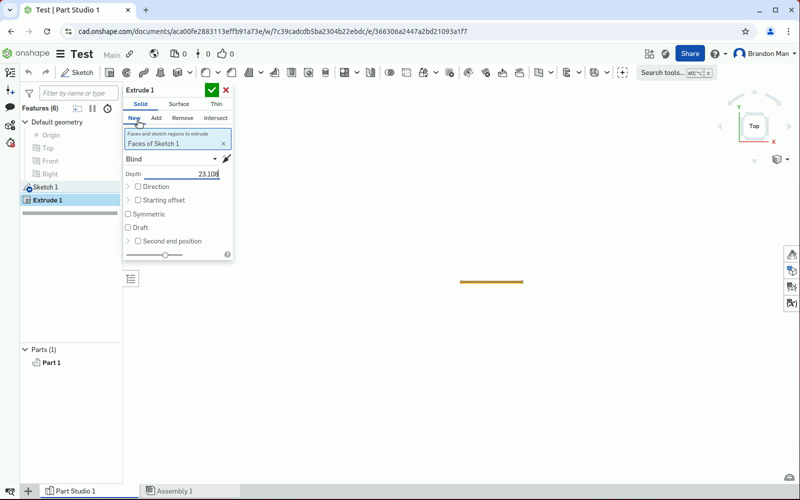
key(enter)
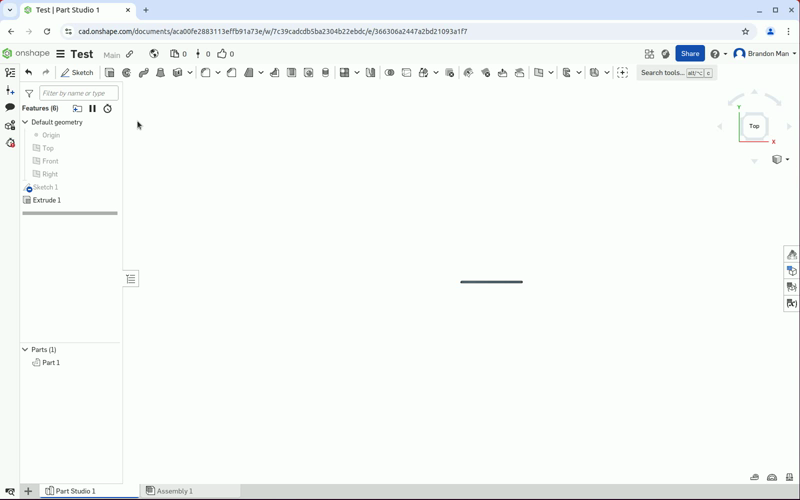
key(shift+h)
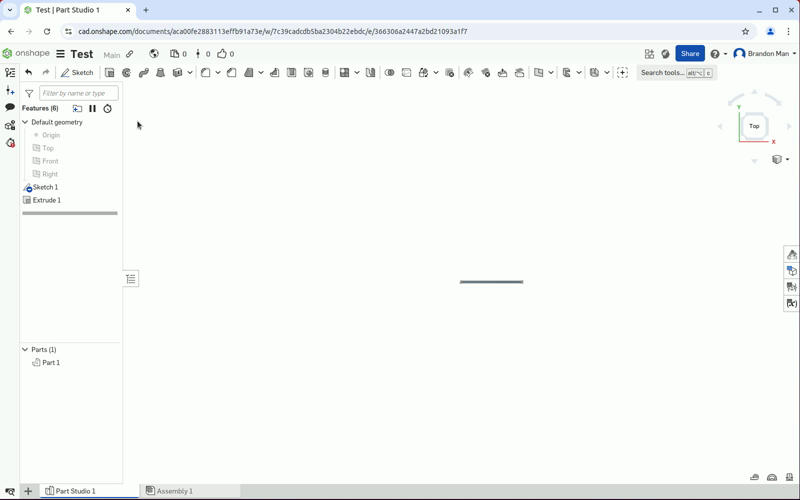
key(shift+h)
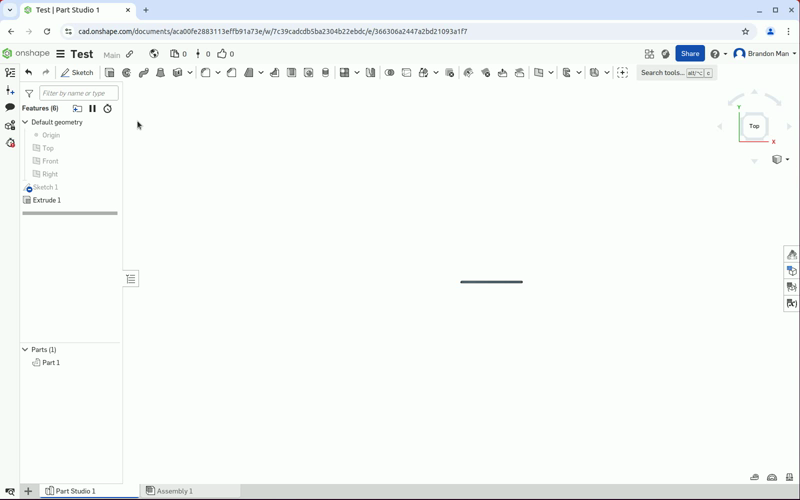
mouse_move(73, 189)
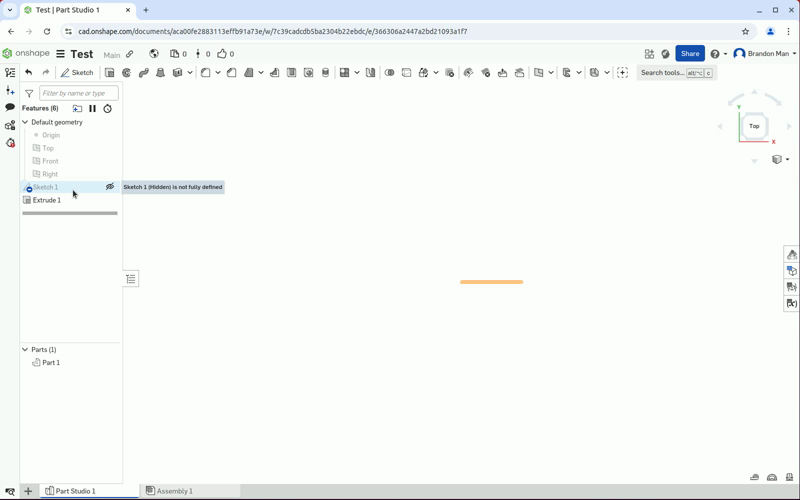
click(73, 189)
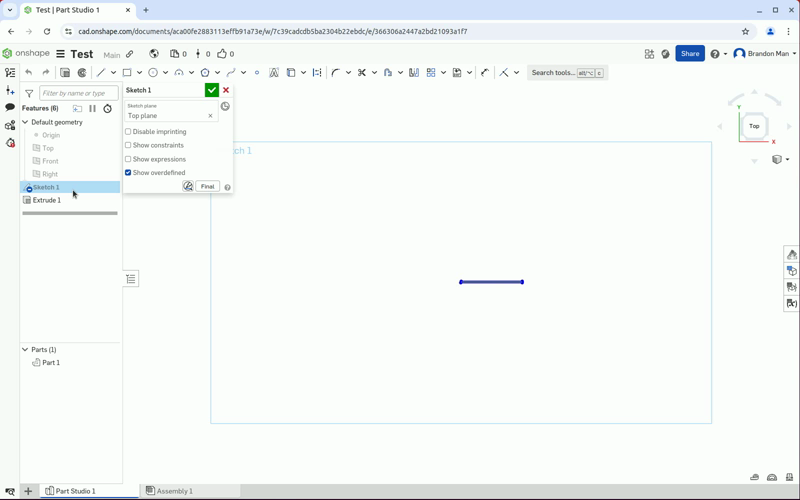
mouse_move(229, 92)
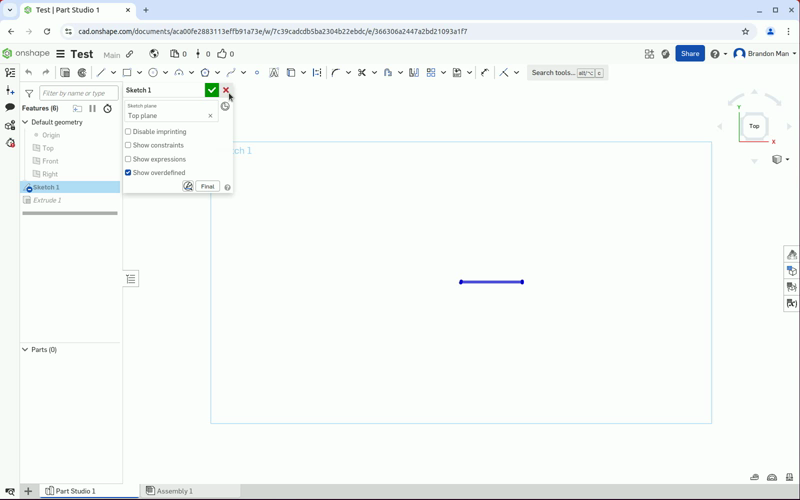
click(229, 92)
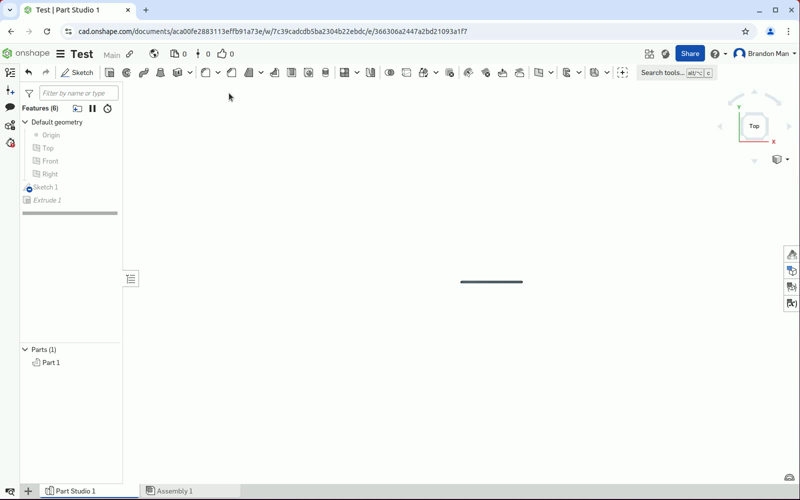
mouse_move(73, 352)
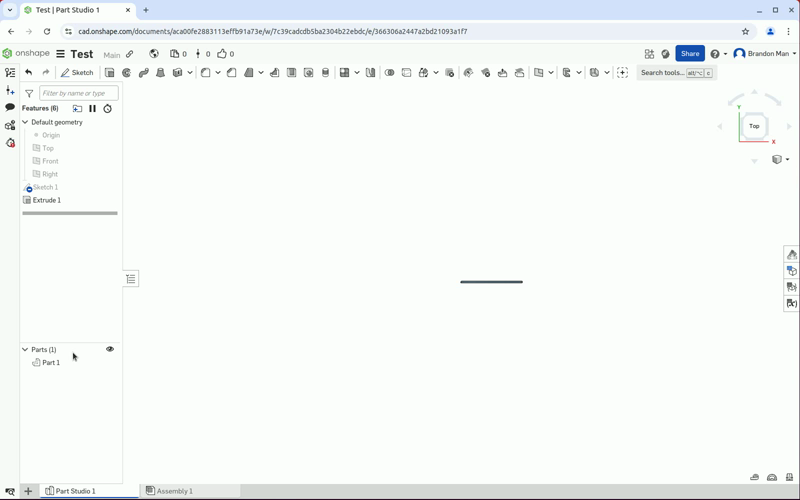
key(y)
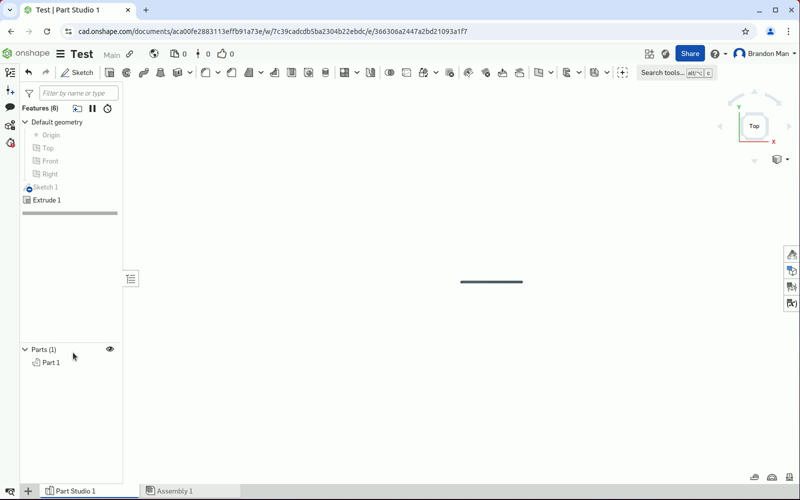
key(shift+p)
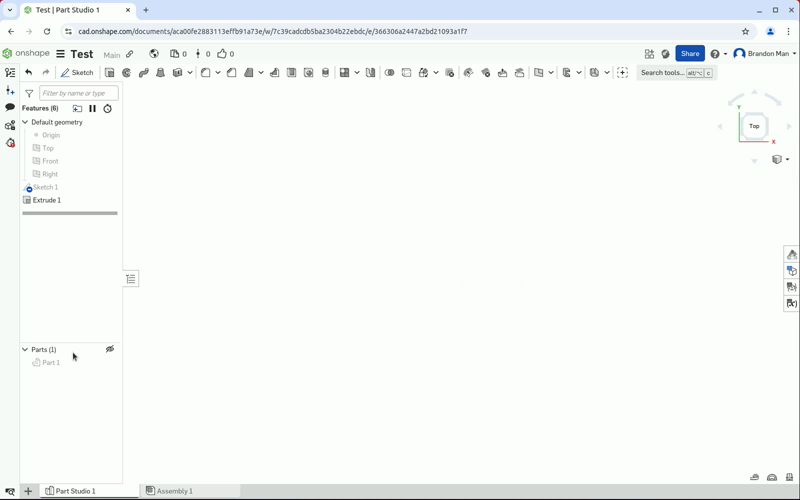
key(space)
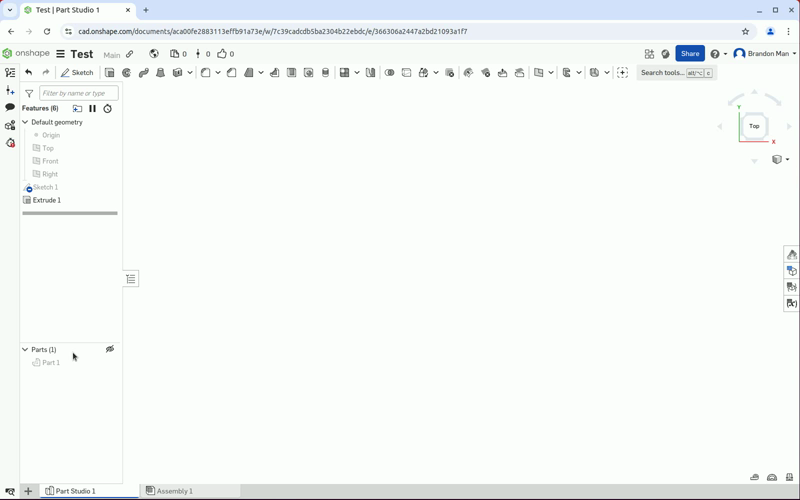
key_down(shift)
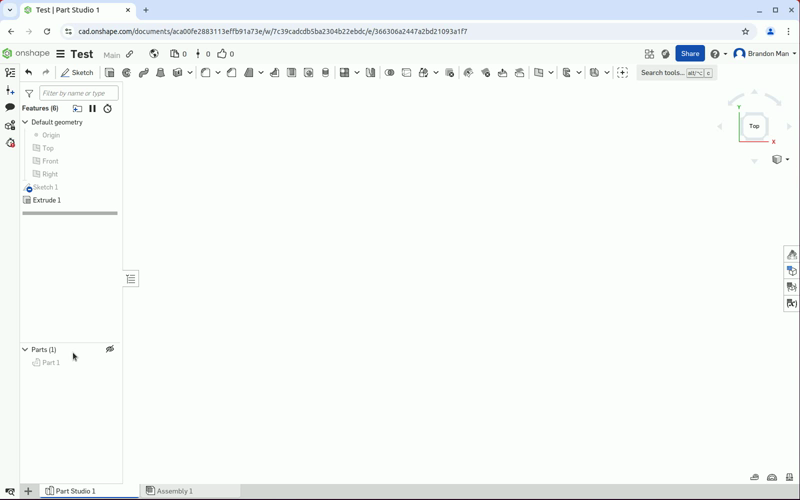
key(up)
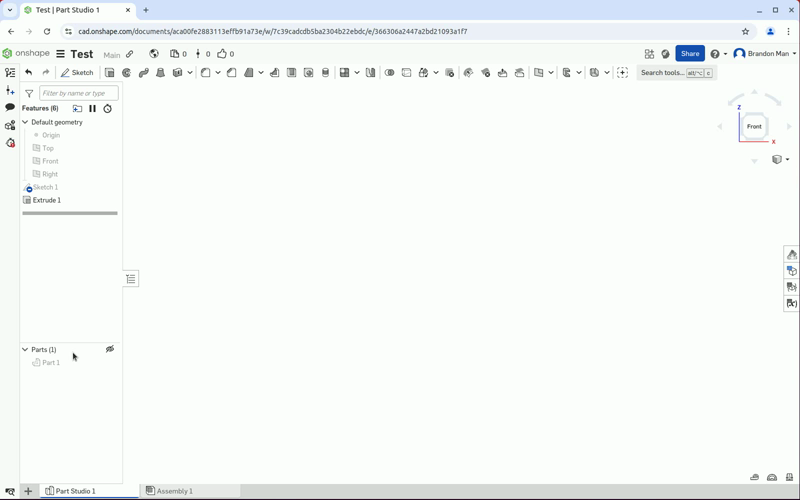
key_up(shift)
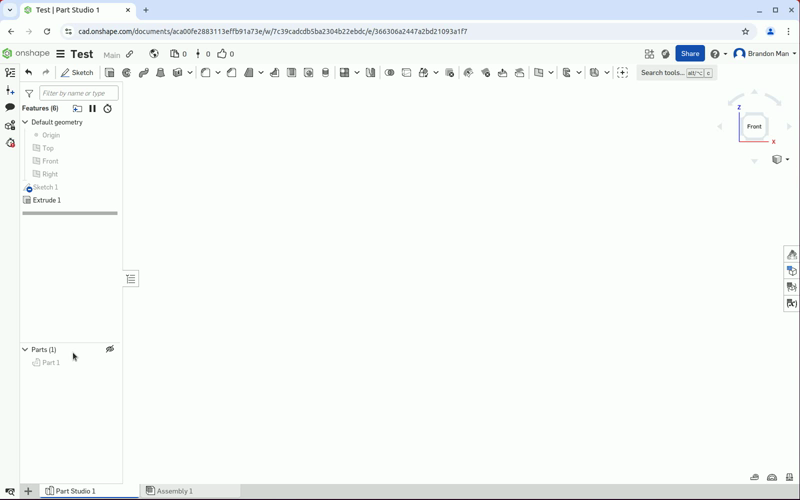
mouse_move(73, 352)
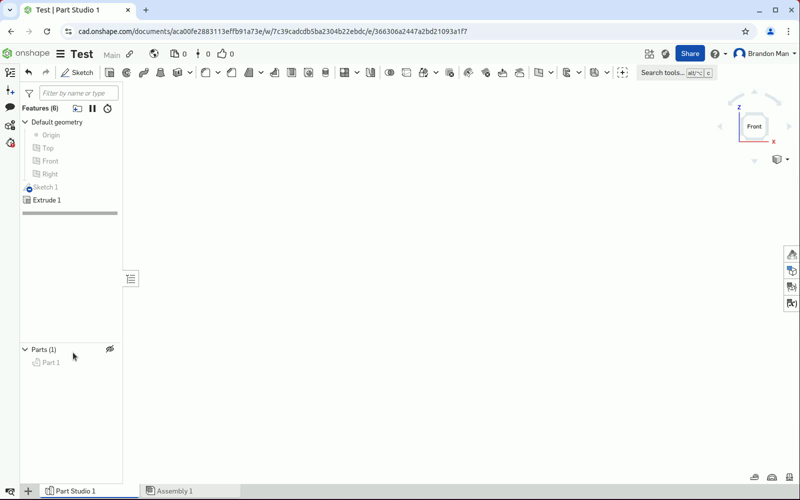
key(shift+y)
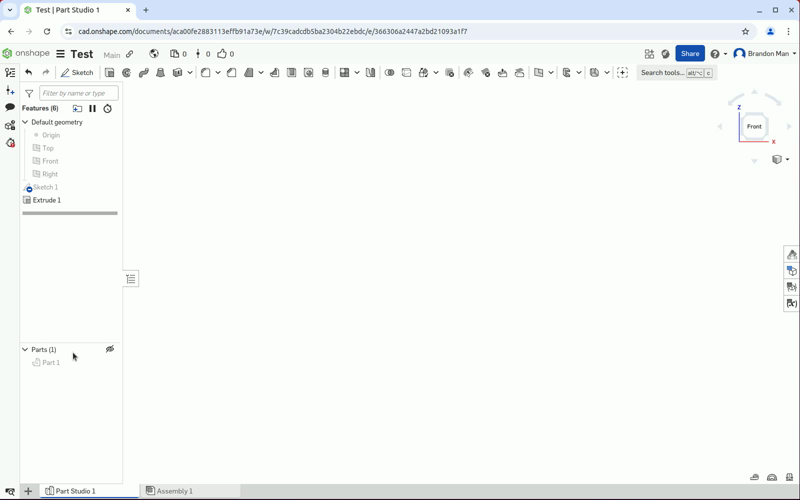
key(shift+s)
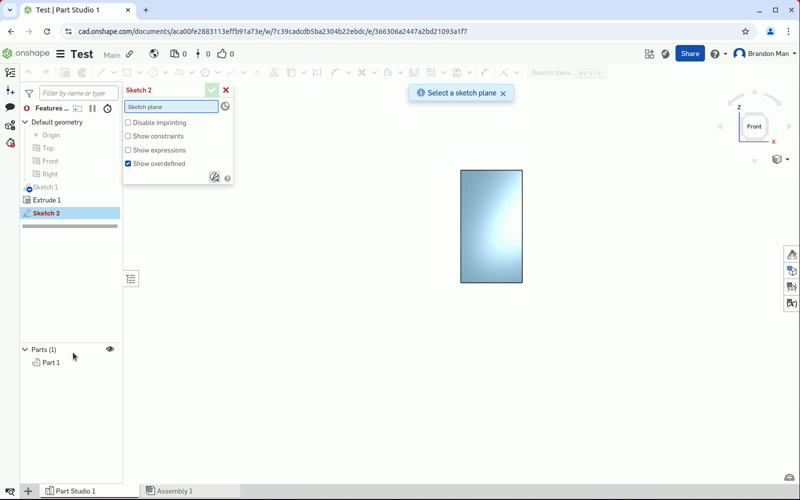
mouse_move(73, 163)
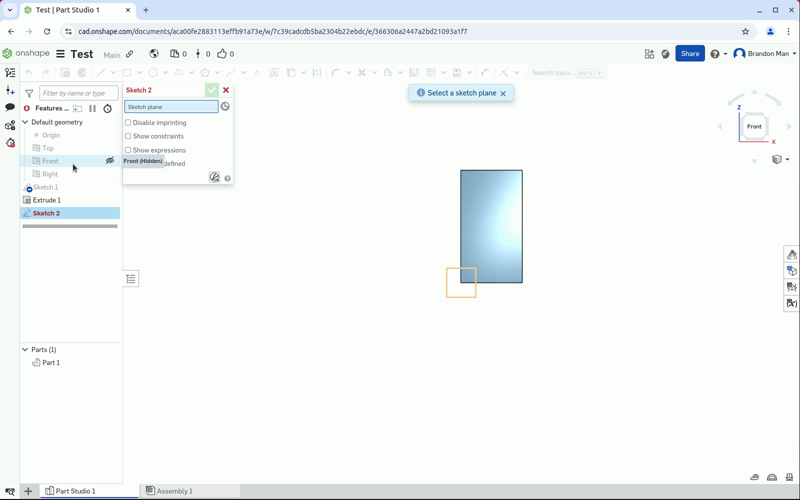
click(73, 163)
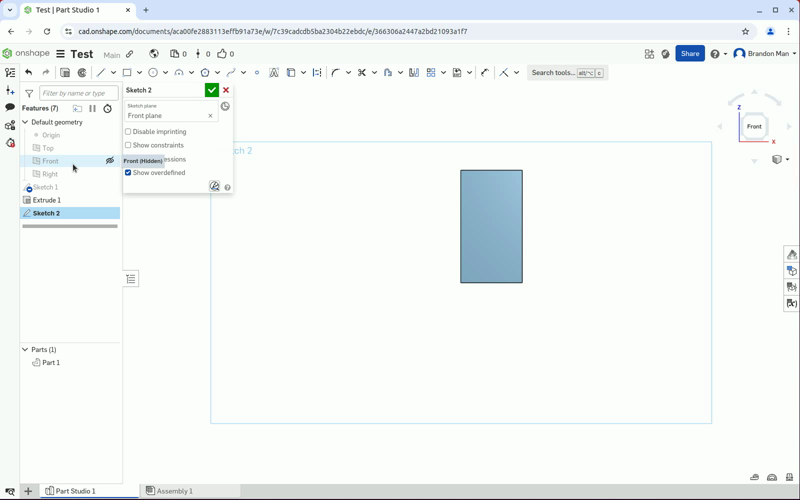
mouse_move(73, 352)
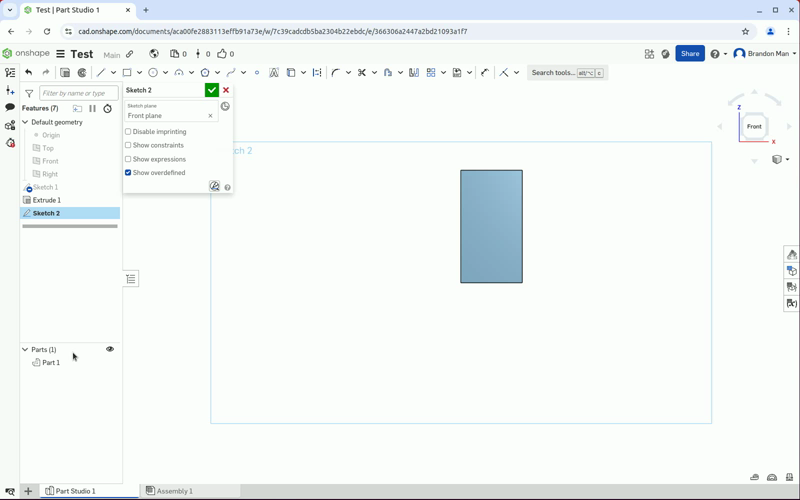
key(y)
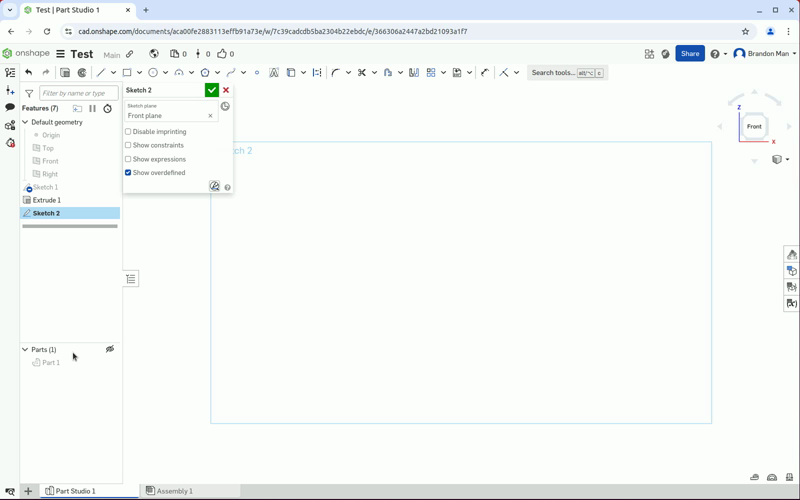
key(l)
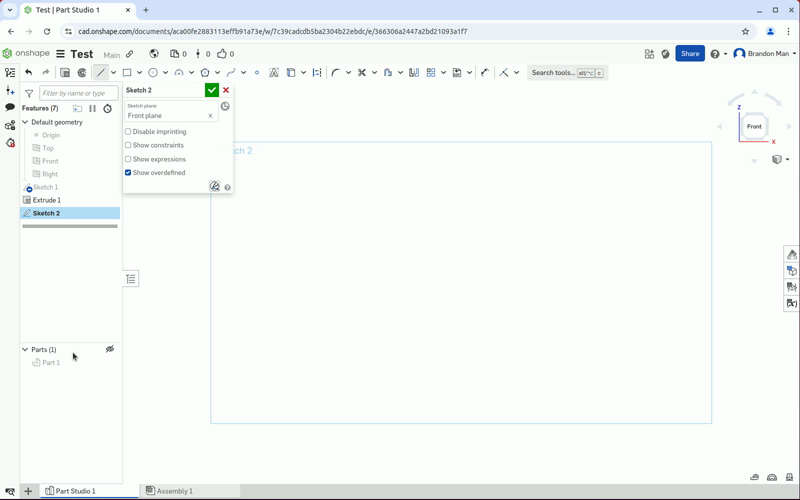
key_down(shift)
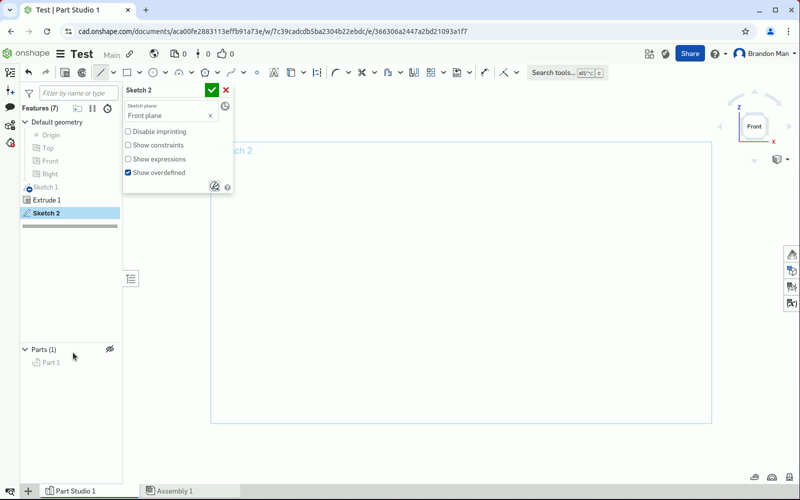
mouse_move(511, 282)
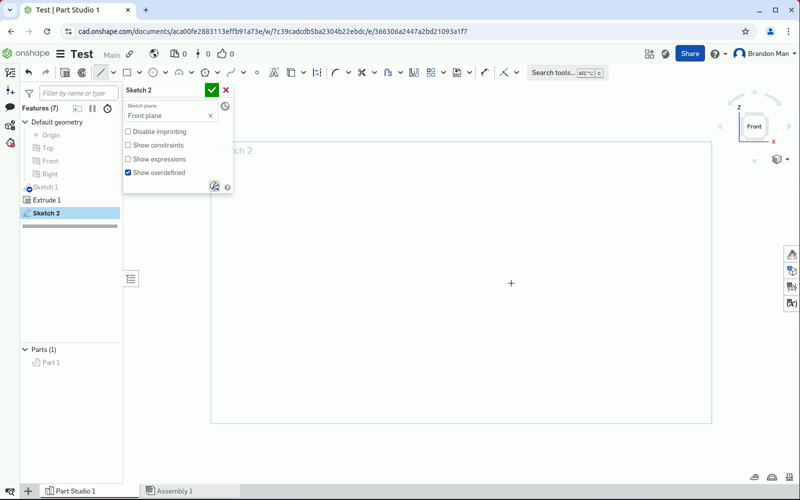
click(511, 282)
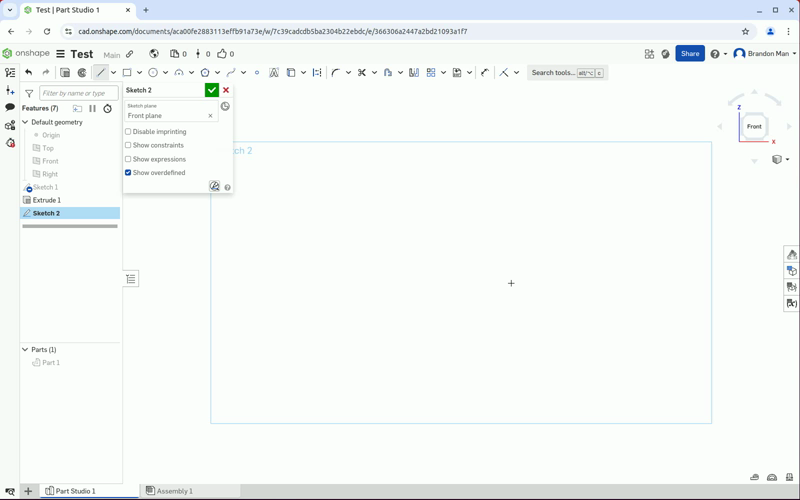
key_up(shift)
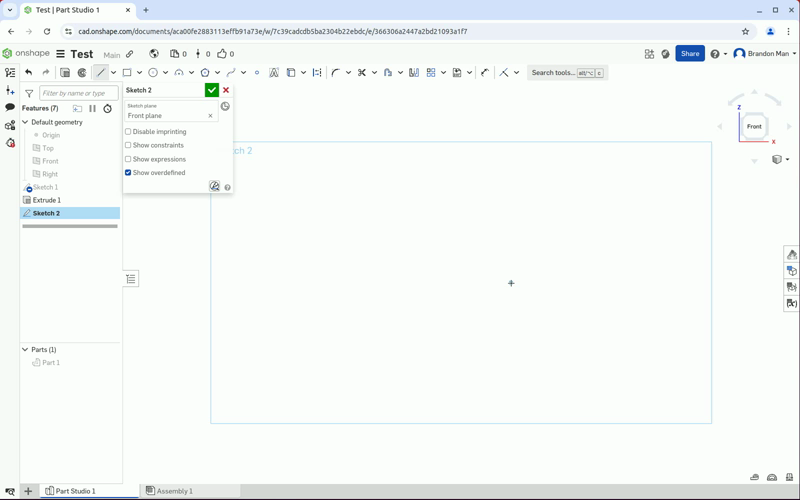
key_down(shift)
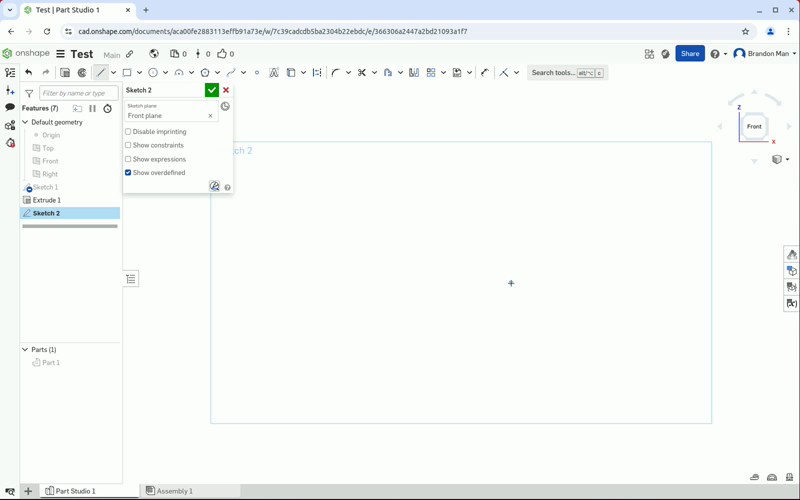
mouse_move(541, 282)
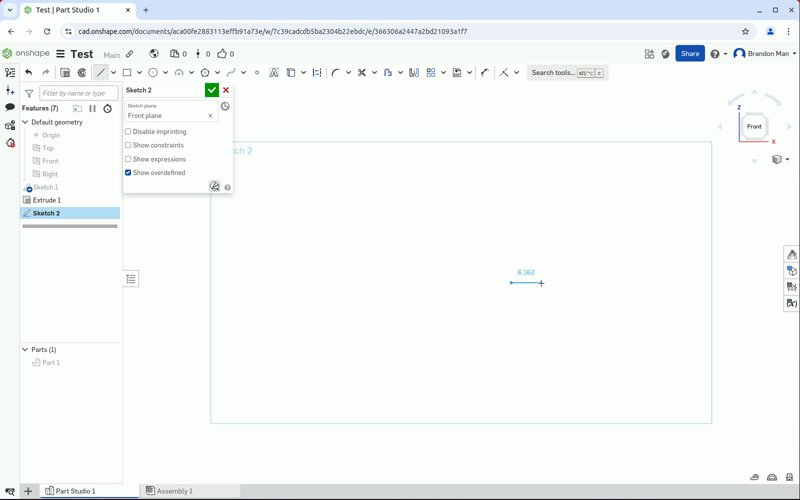
mouse_move(521, 282)
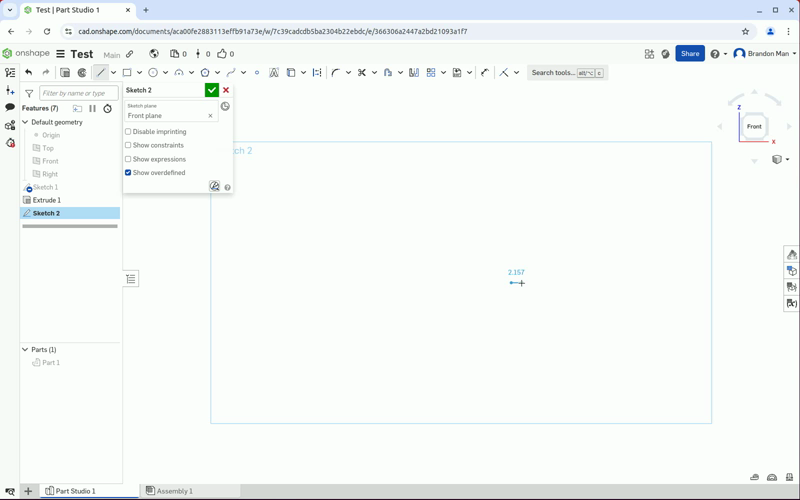
click(521, 282)
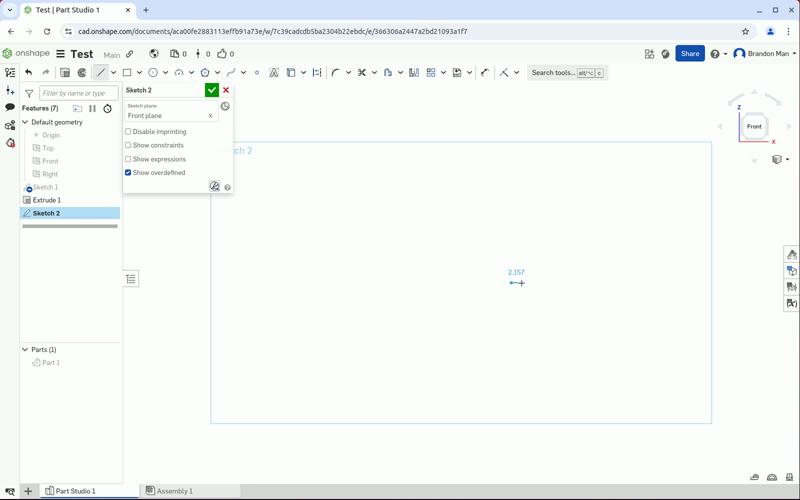
key_up(shift)
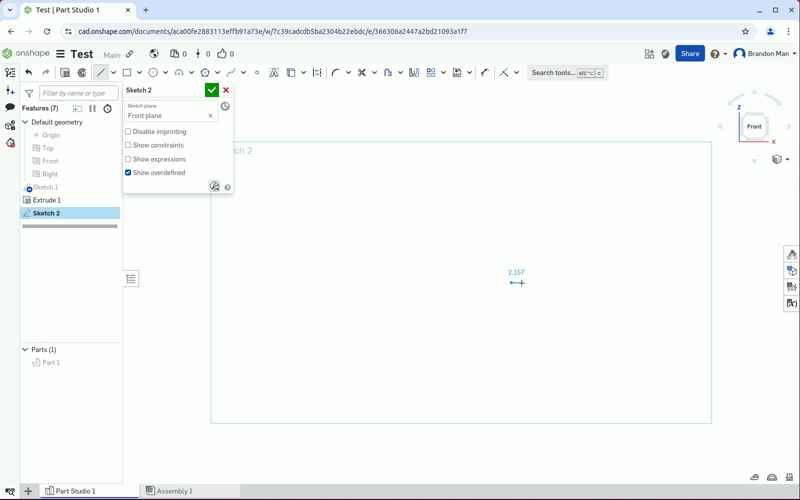
key_down(shift)
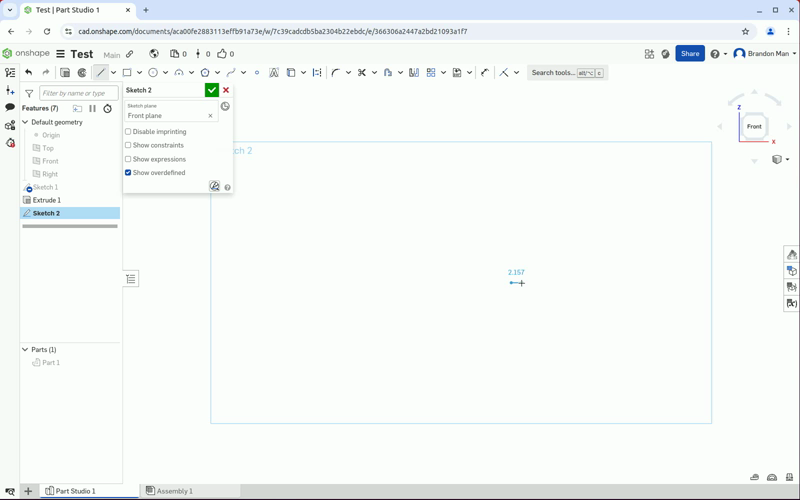
mouse_move(551, 282)
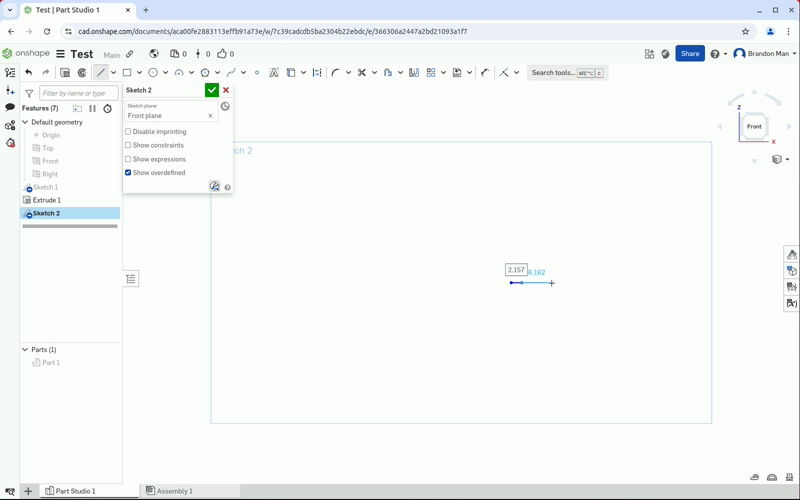
mouse_move(521, 271)
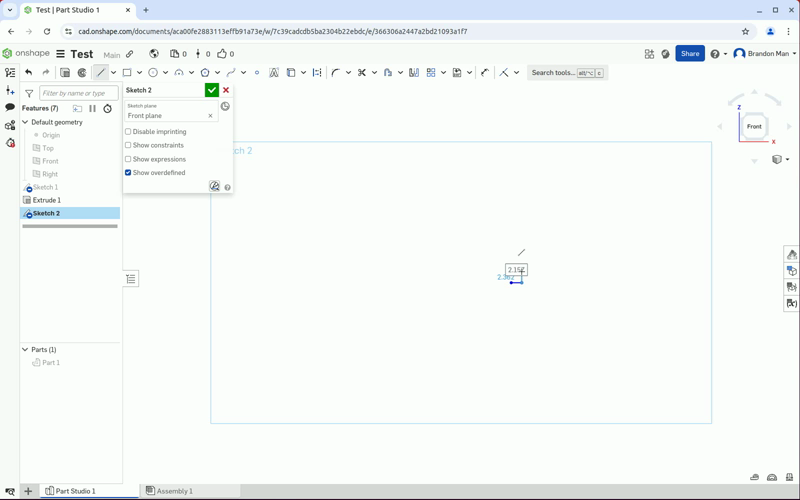
click(521, 271)
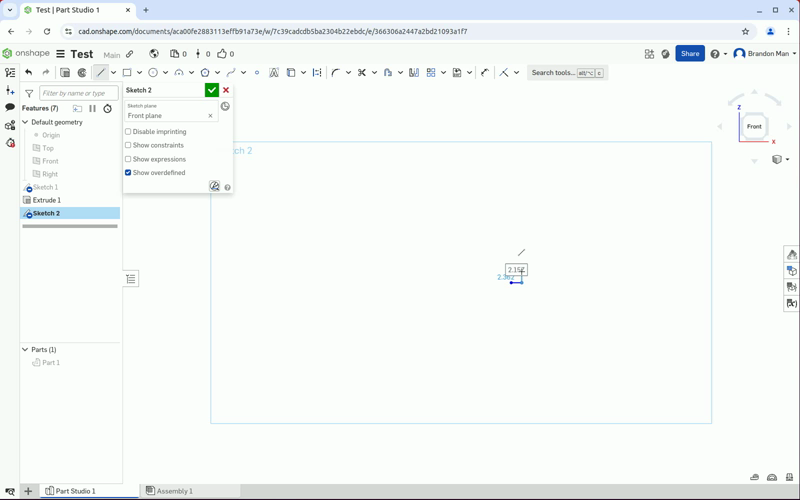
key_up(shift)
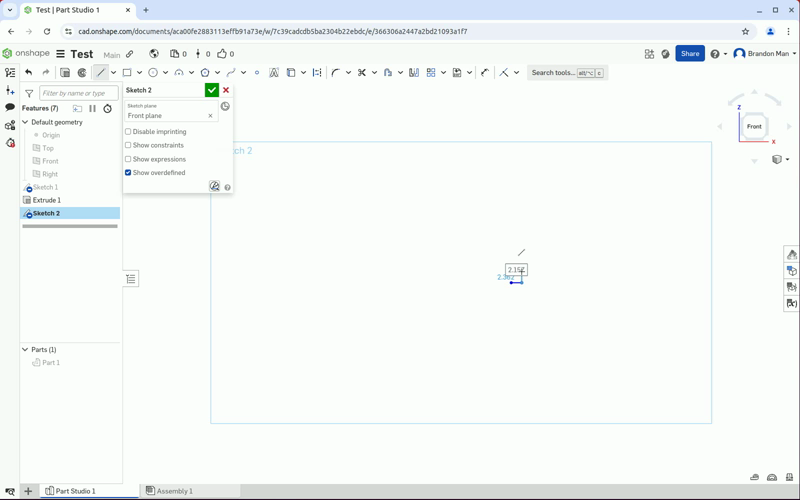
key_down(shift)
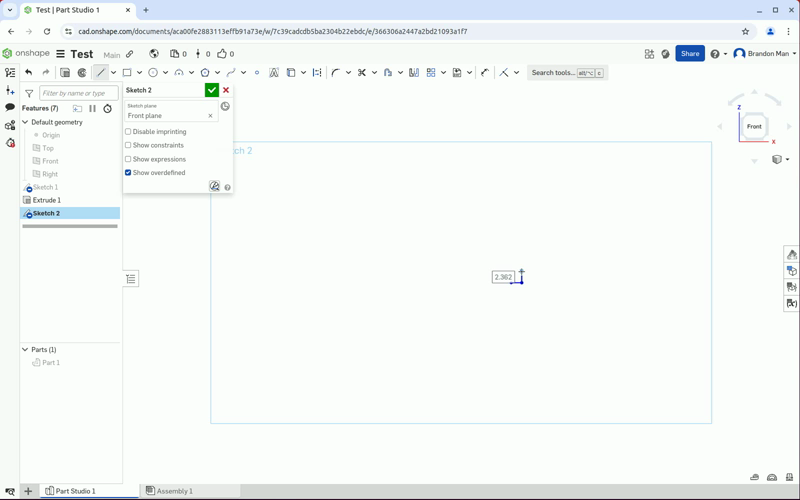
mouse_move(551, 271)
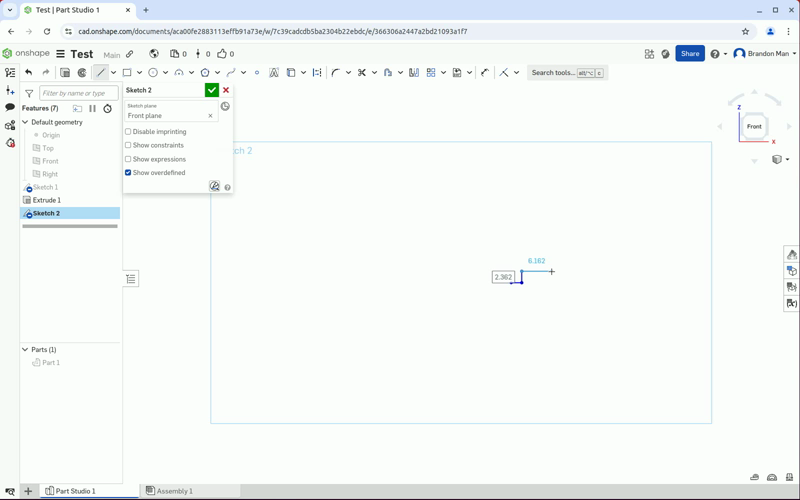
mouse_move(511, 271)
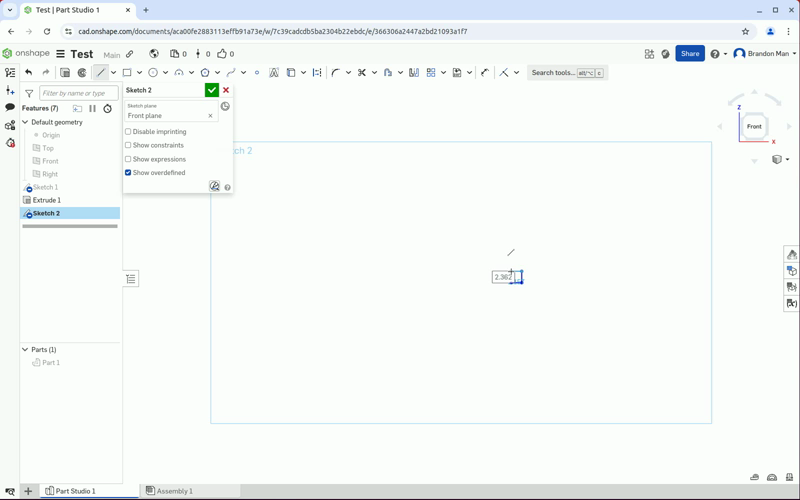
click(511, 271)
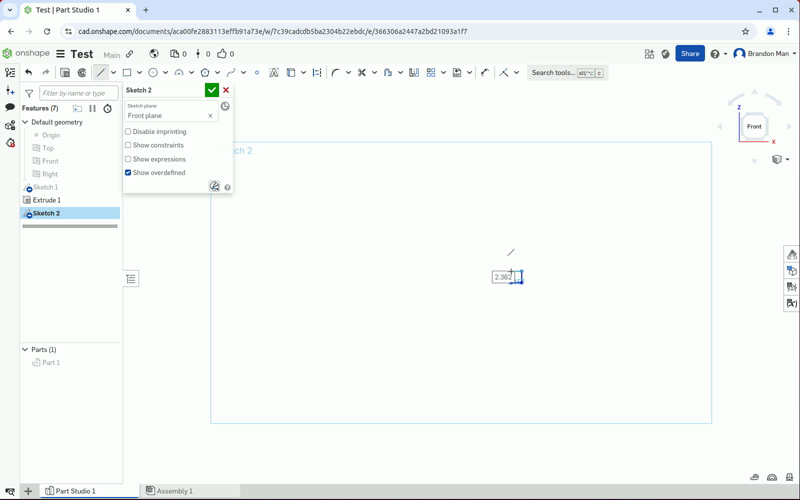
key_up(shift)
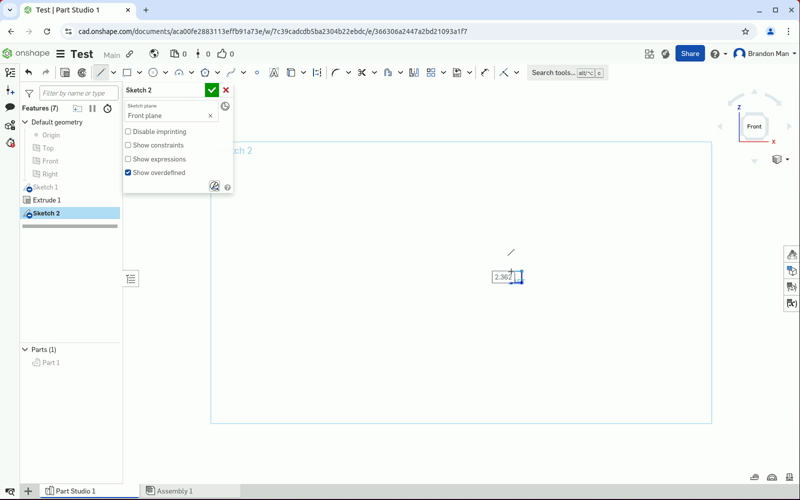
mouse_move(541, 271)
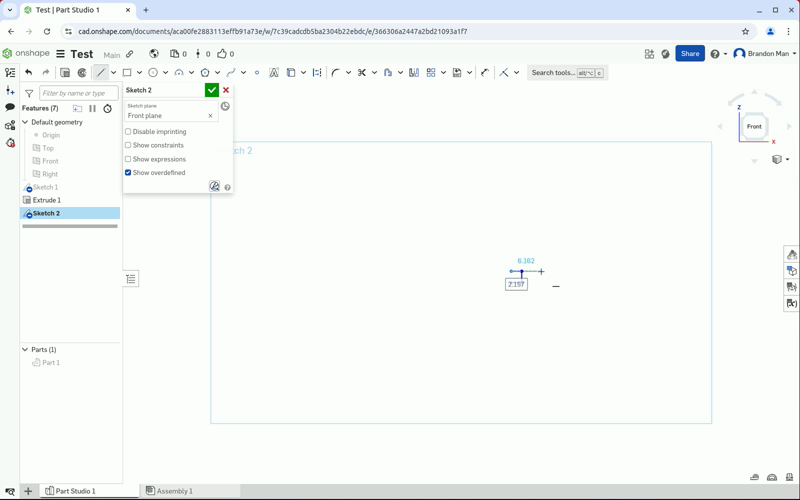
key_down(shift)
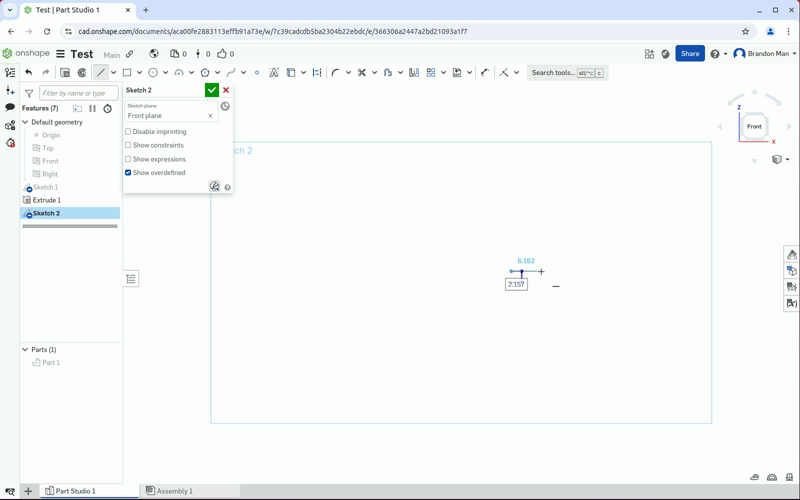
mouse_move(511, 282)
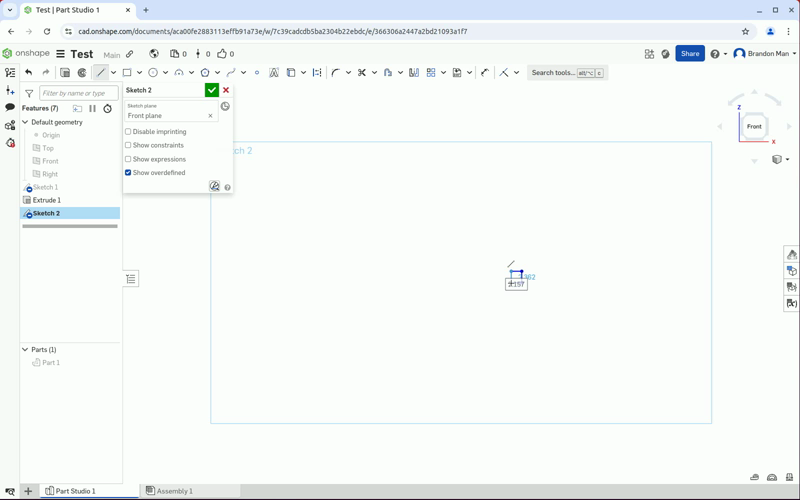
key_up(shift)
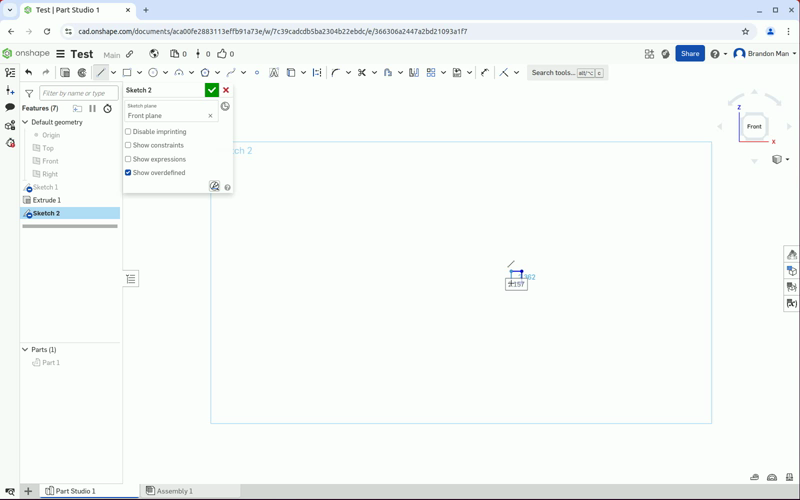
click(511, 282)
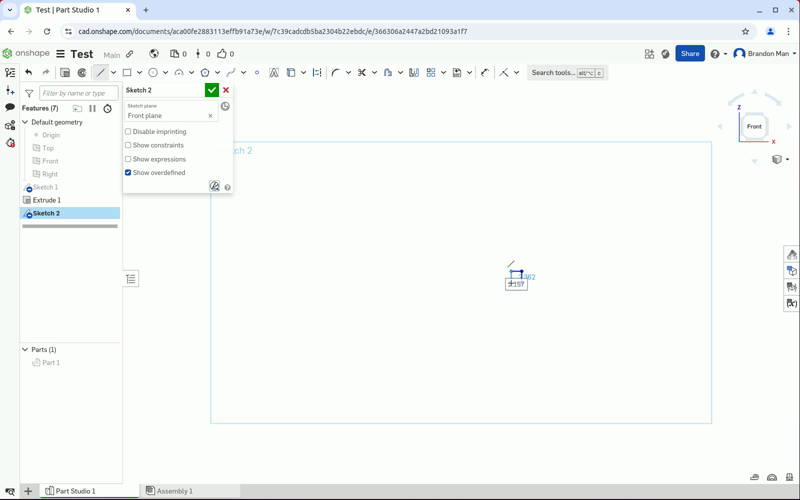
key(esc)
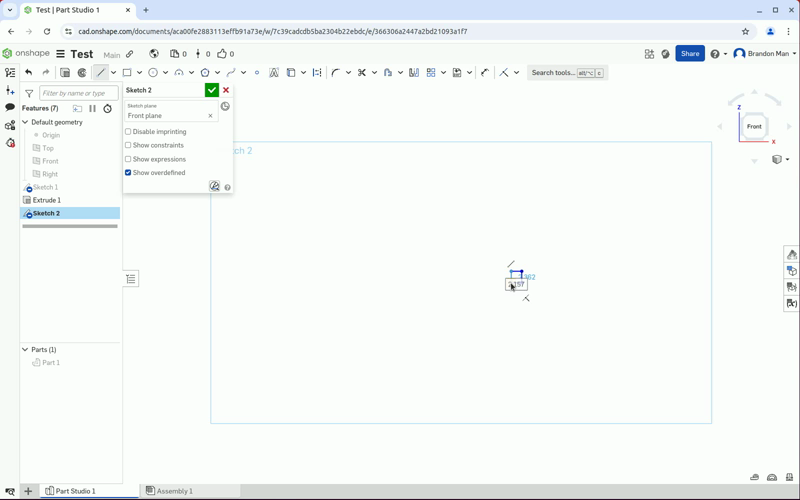
mouse_move(518, 282)
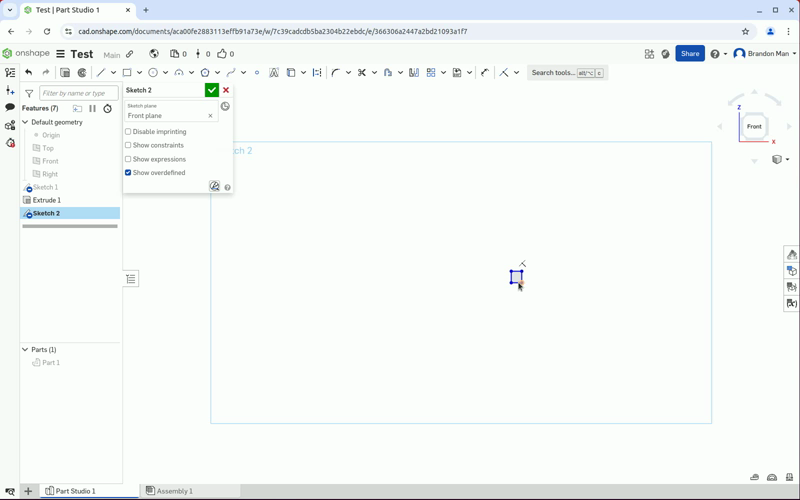
scroll(6)
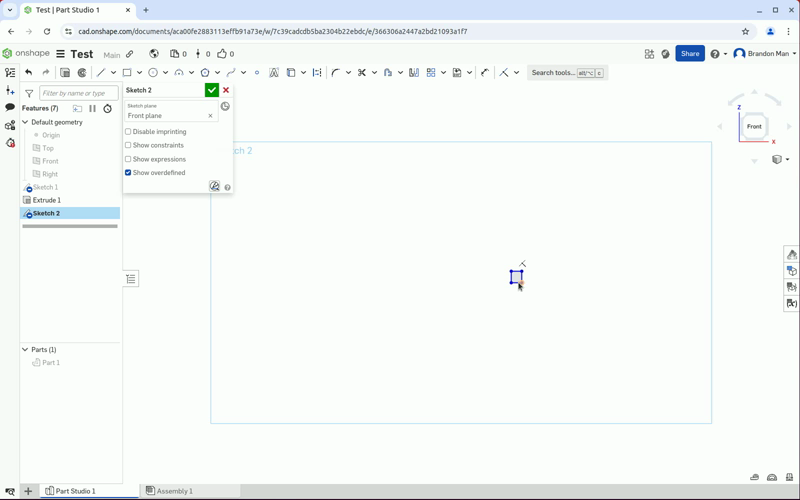
scroll(6)
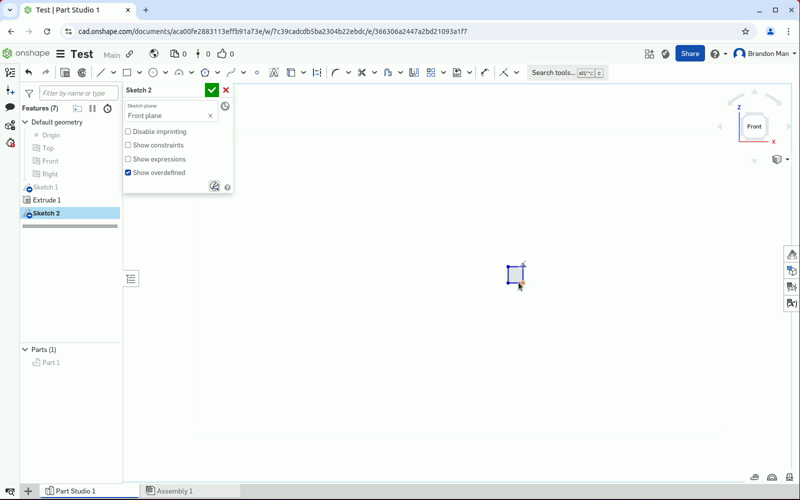
scroll(6)
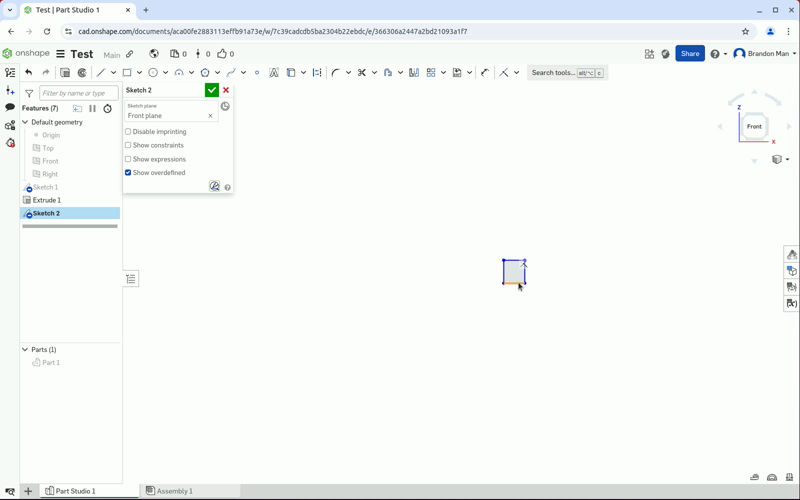
scroll(6)
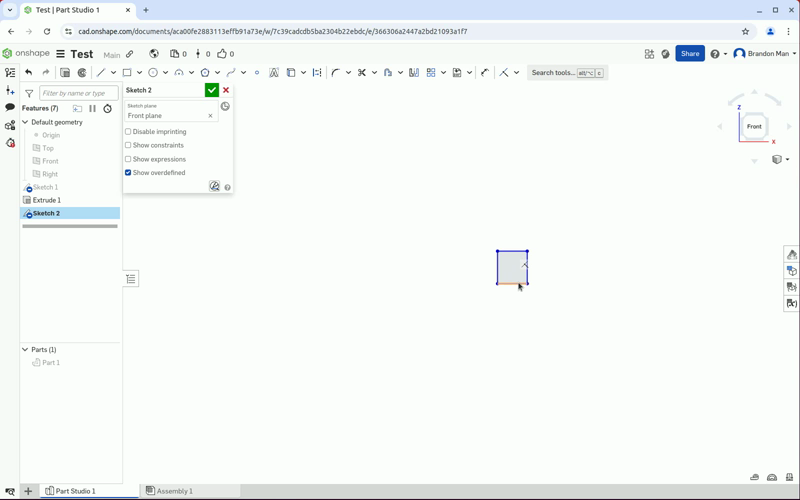
scroll(6)
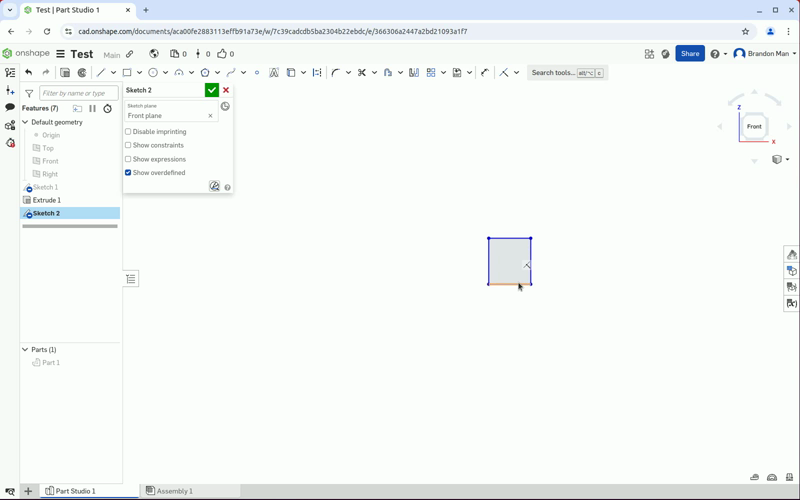
scroll(6)
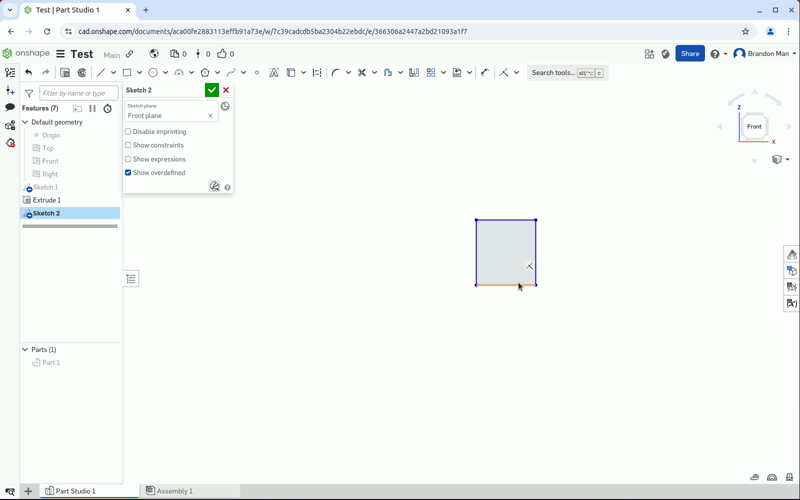
scroll(6)
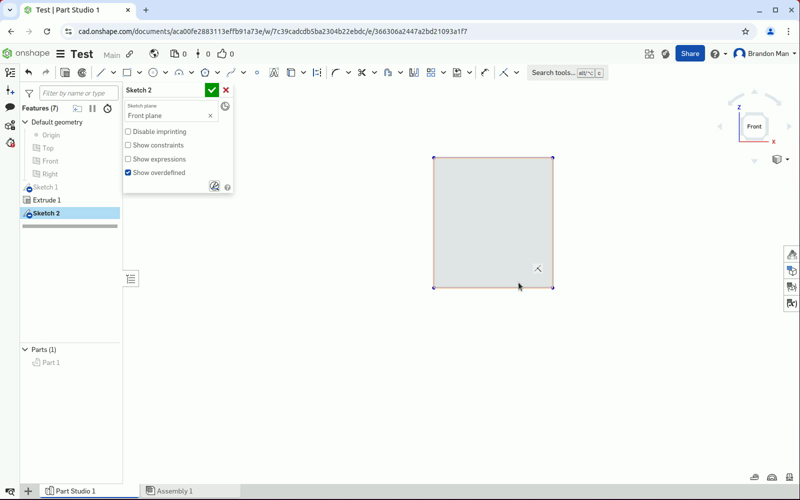
click(518, 282)
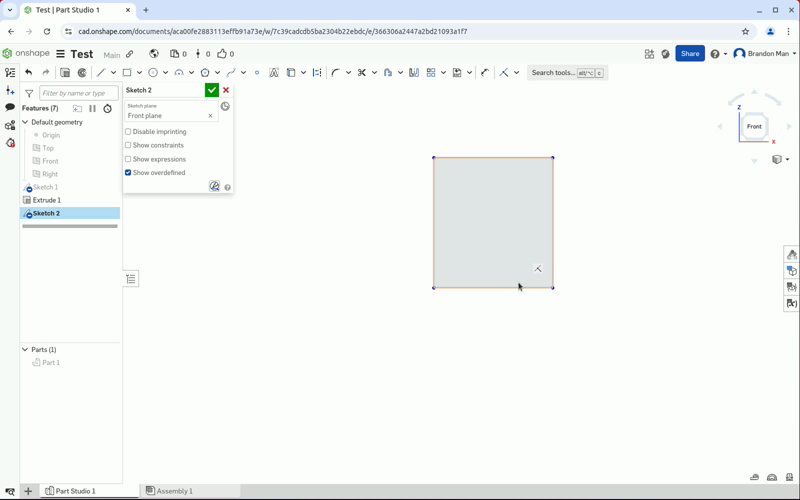
scroll(-6)
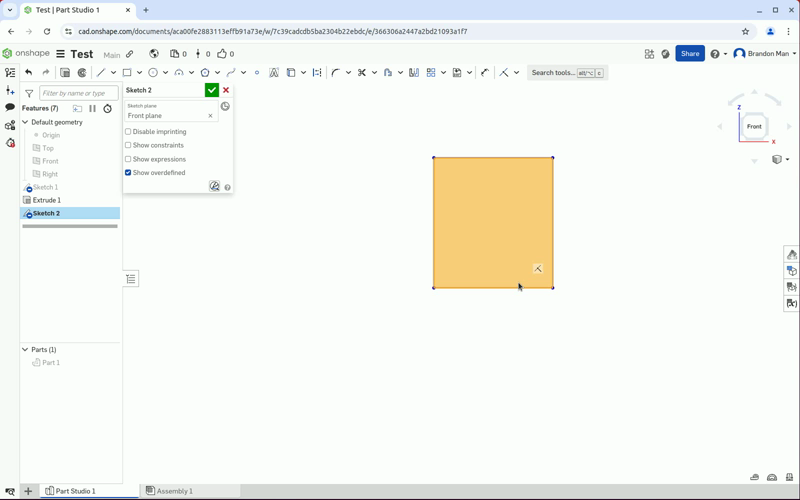
scroll(-6)
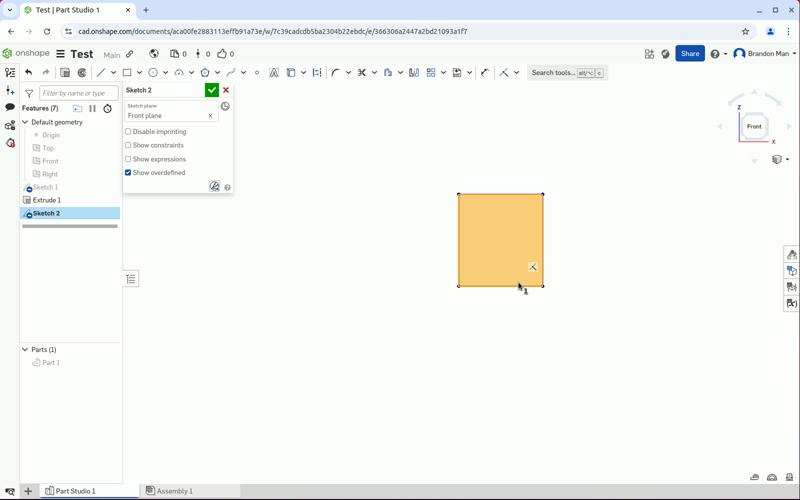
scroll(-6)
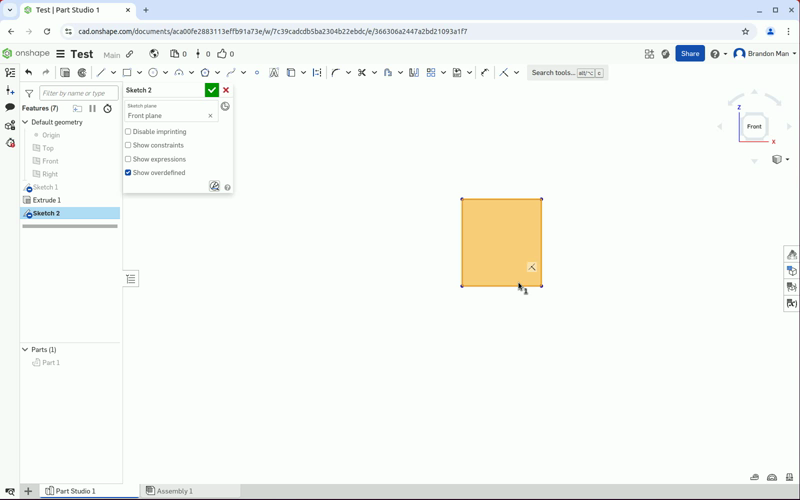
scroll(-6)
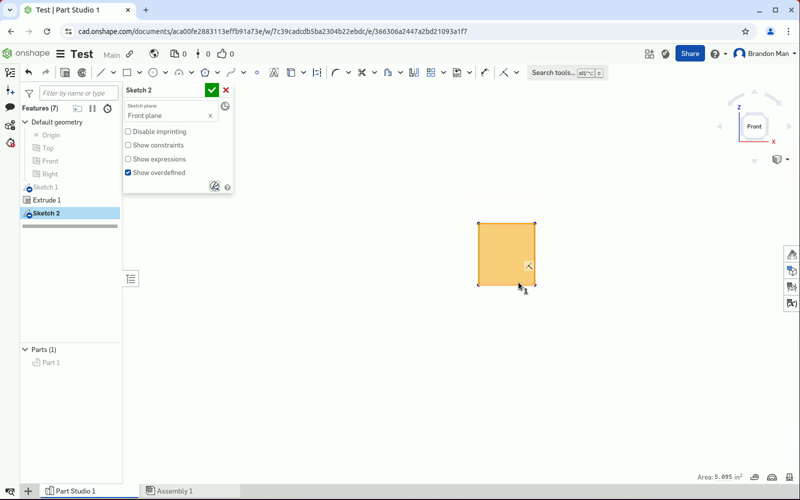
scroll(-6)
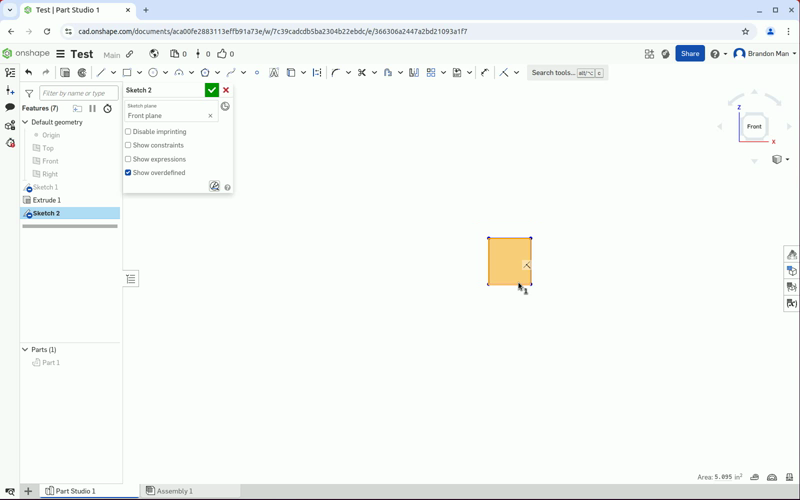
scroll(-6)
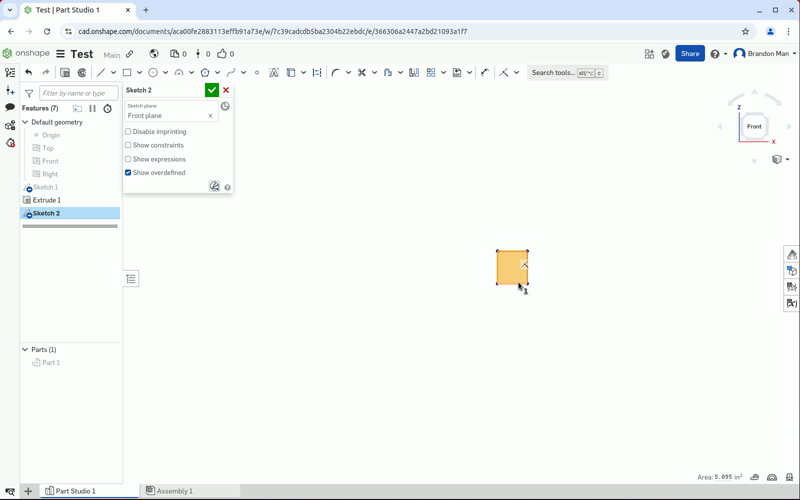
scroll(-6)
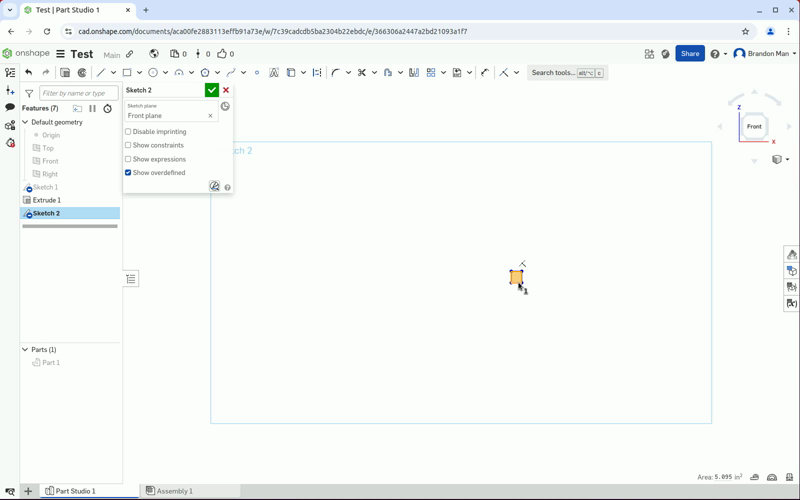
mouse_move(73, 352)
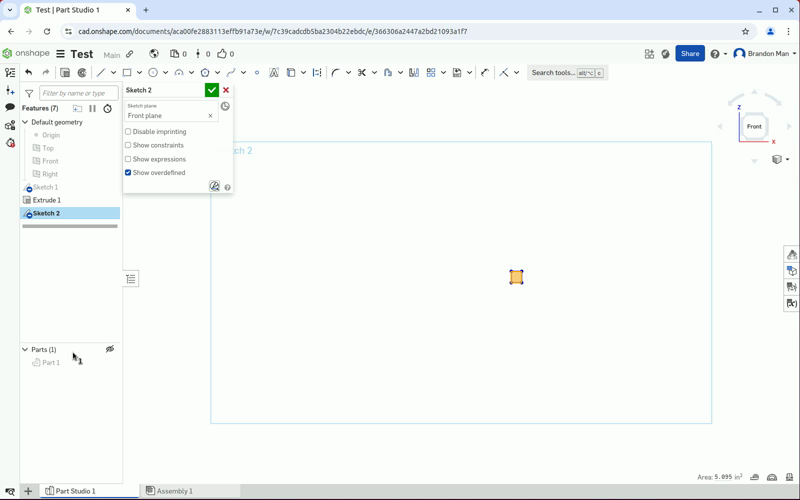
key(shift+y)
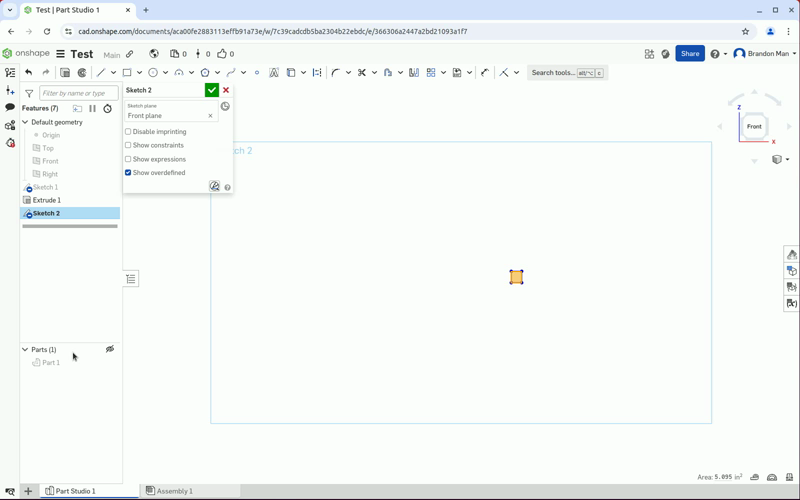
key(shift+e)
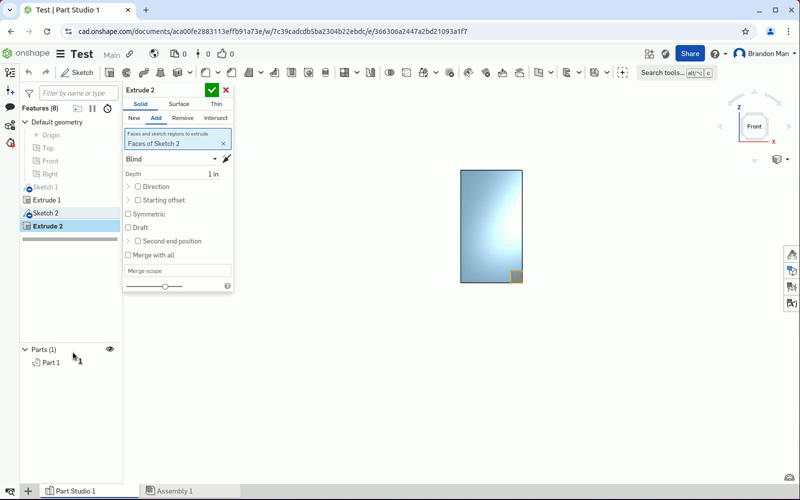
mouse_move(143, 106)
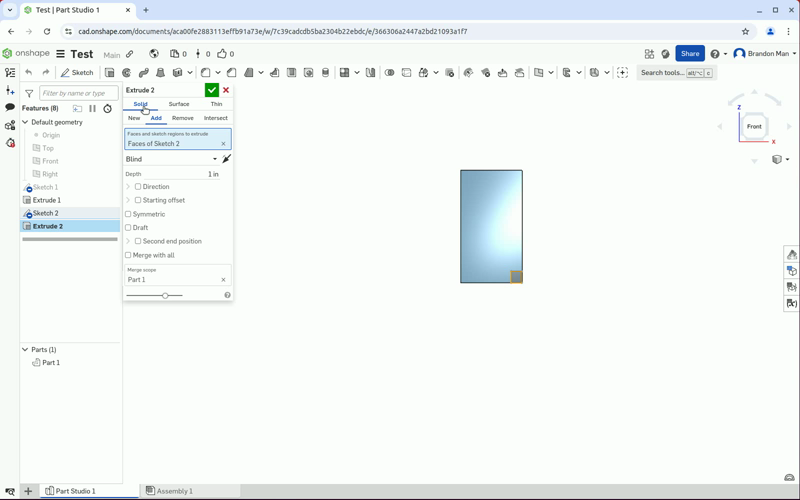
click(143, 106)
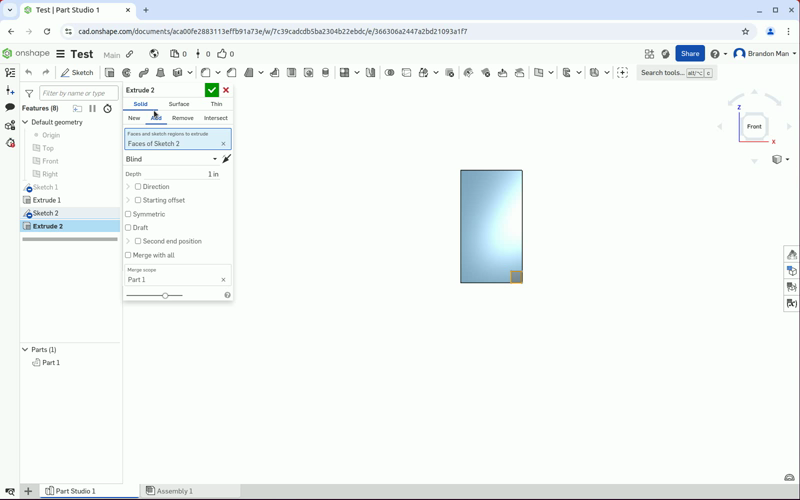
mouse_move(186, 120)
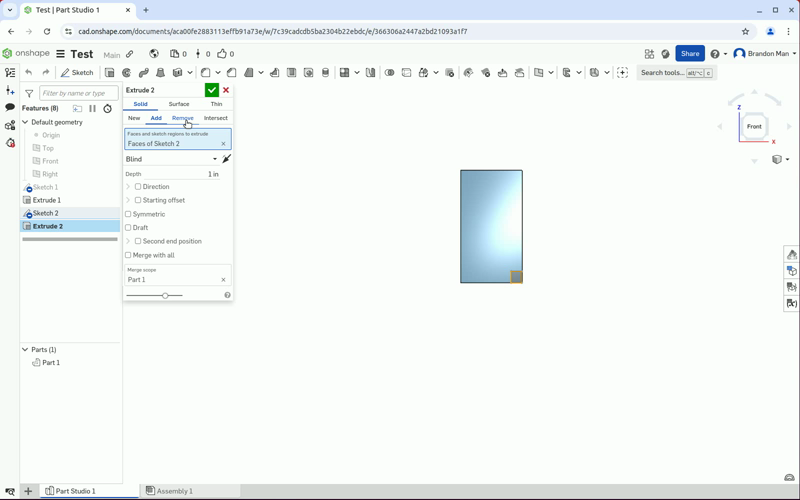
click(186, 120)
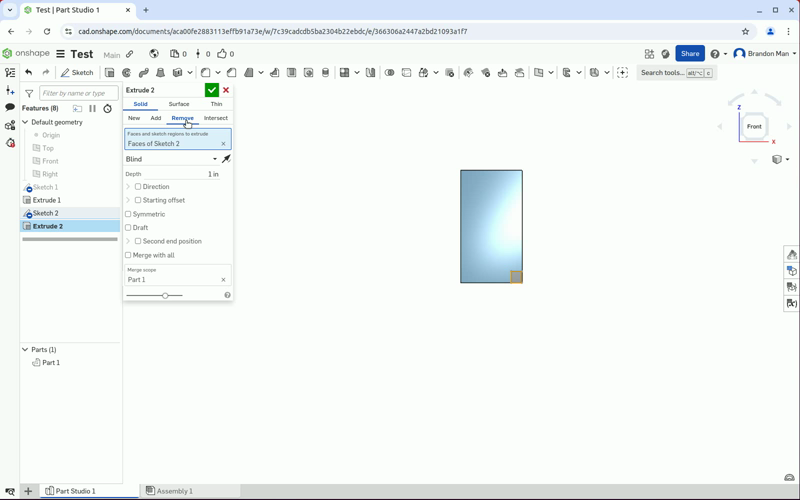
key(tab, 4)
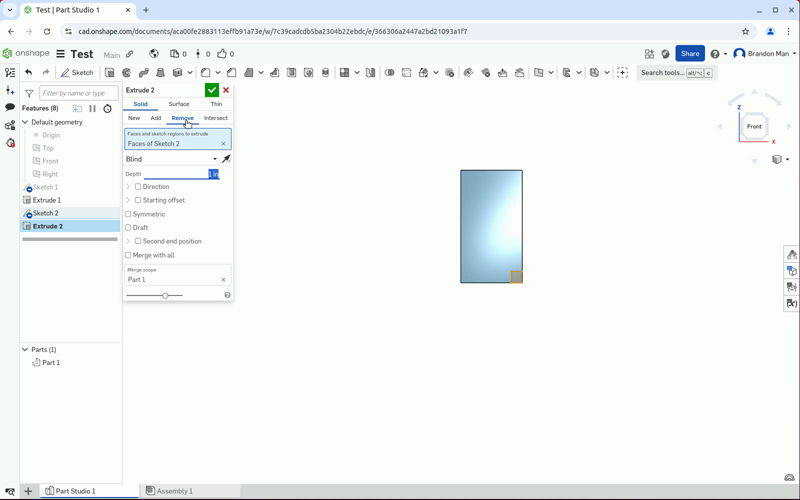
text(0.481)
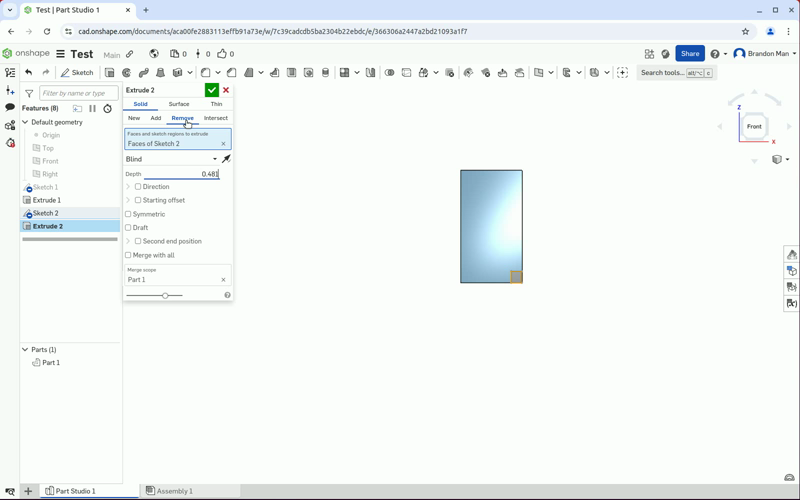
key(tab, 6)
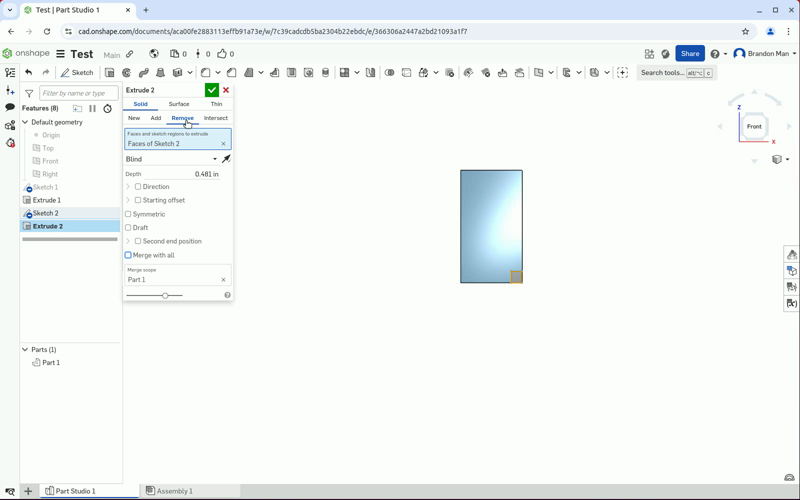
key(space)
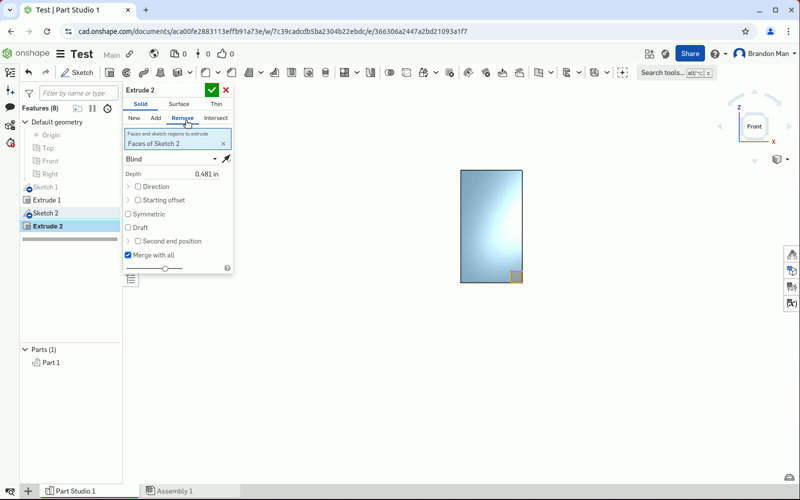
key(enter)
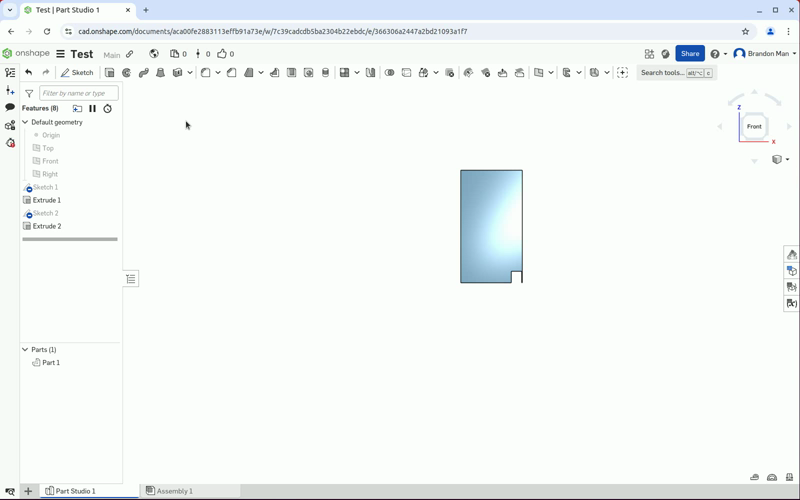
key(shift+h)
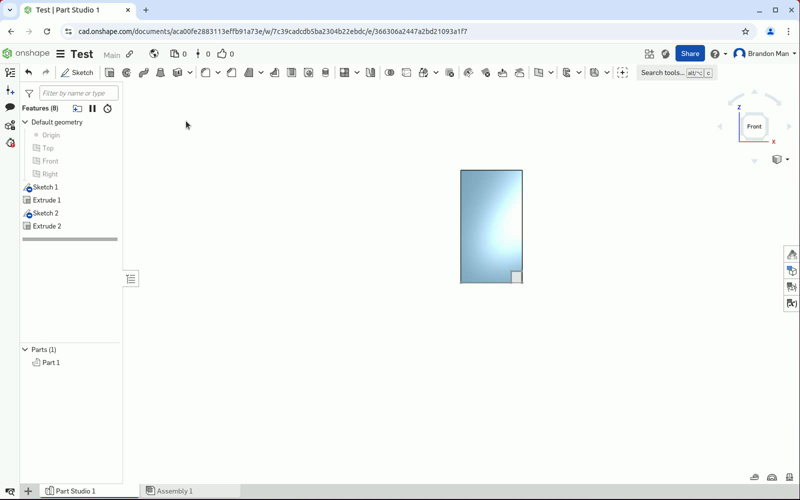
key(shift+h)
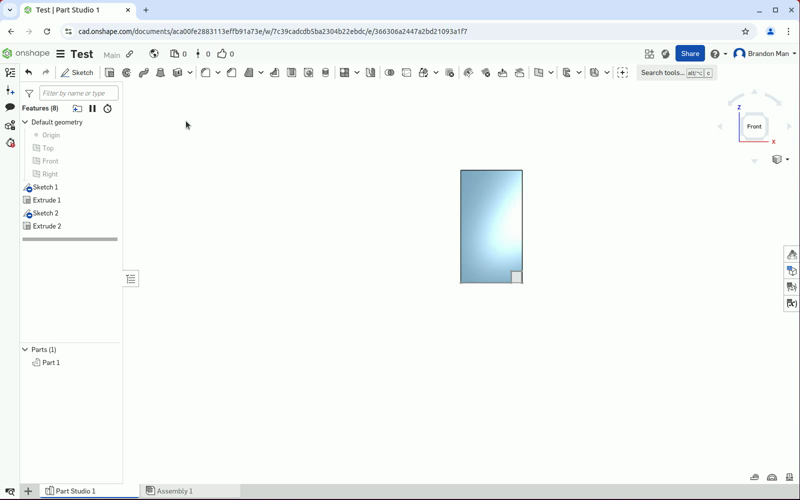
key(shift+7)
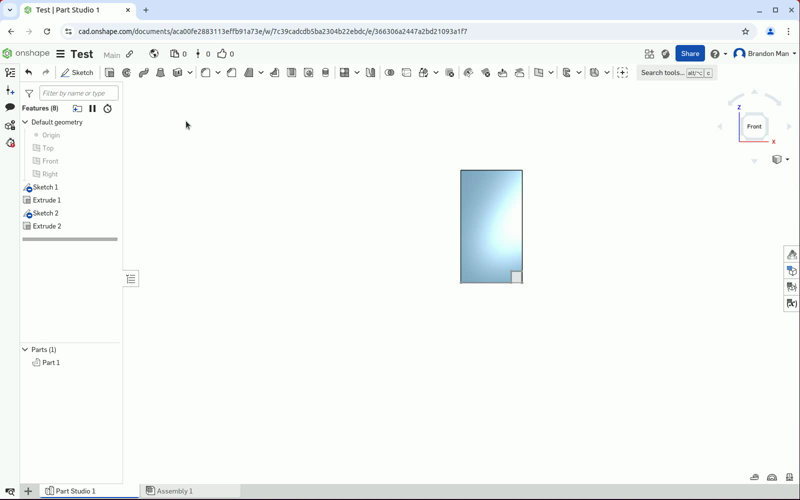
key(left, 2)
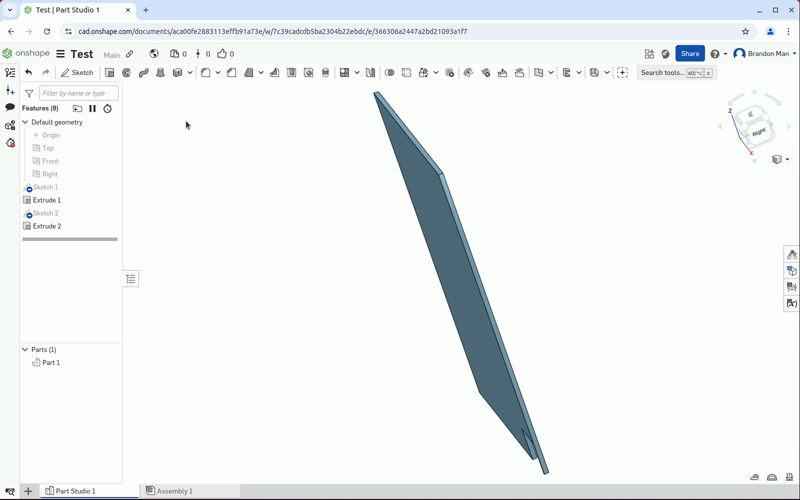
key(down, 2)
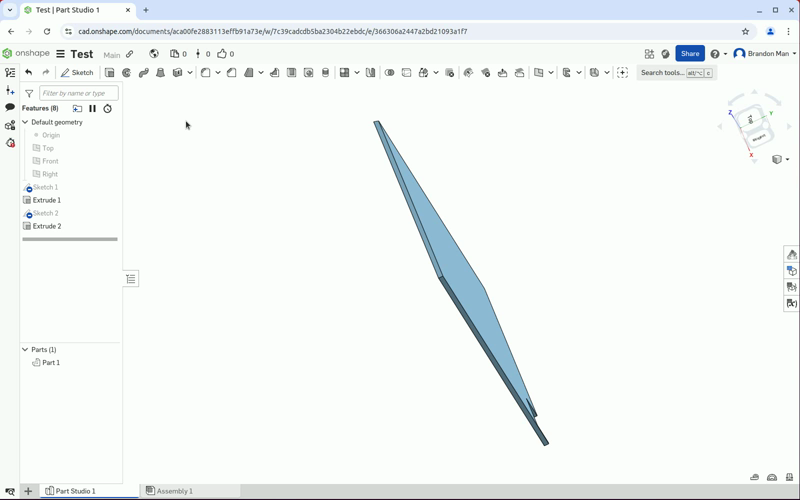
key(up, 2)
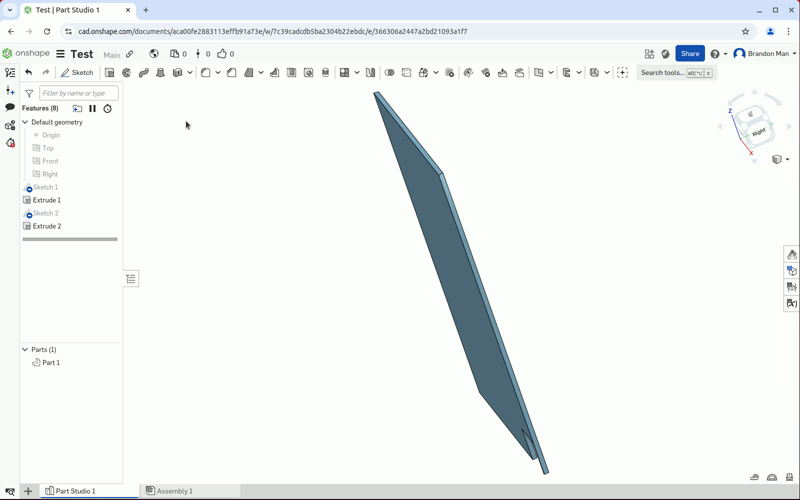
key(right, 2)
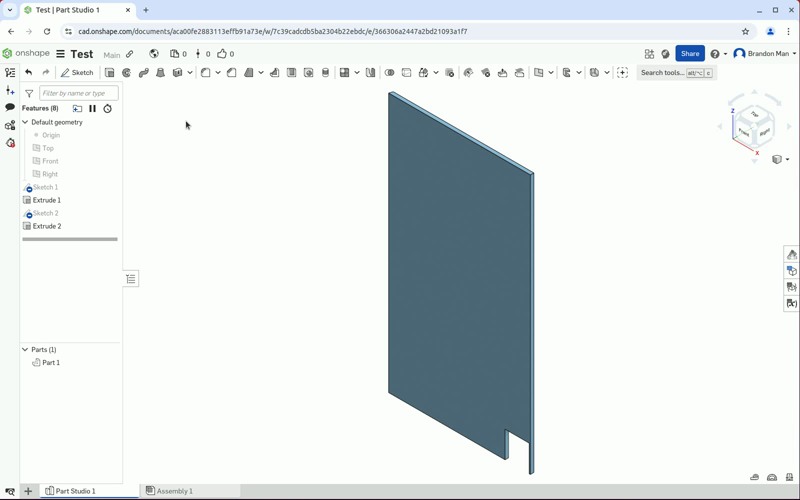
mouse_move(73, 189)
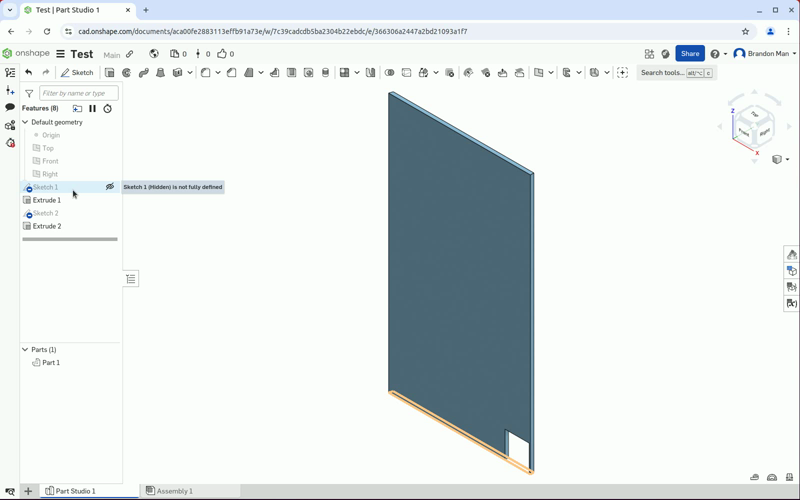
click(73, 189)